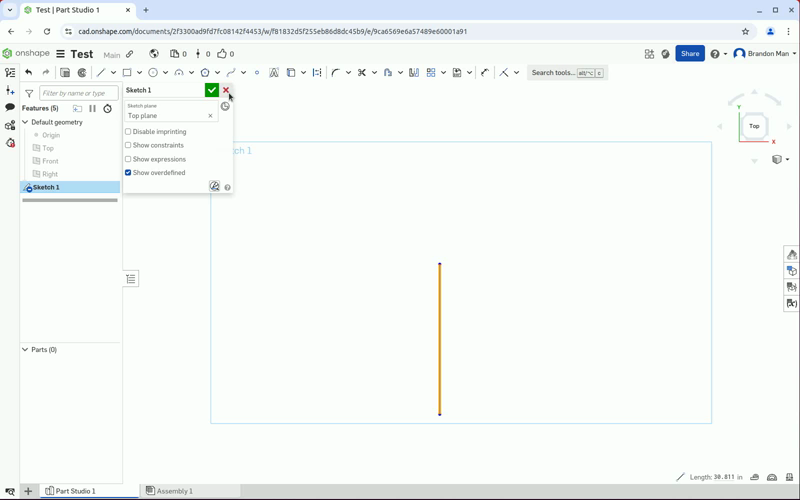
key(shift+h)
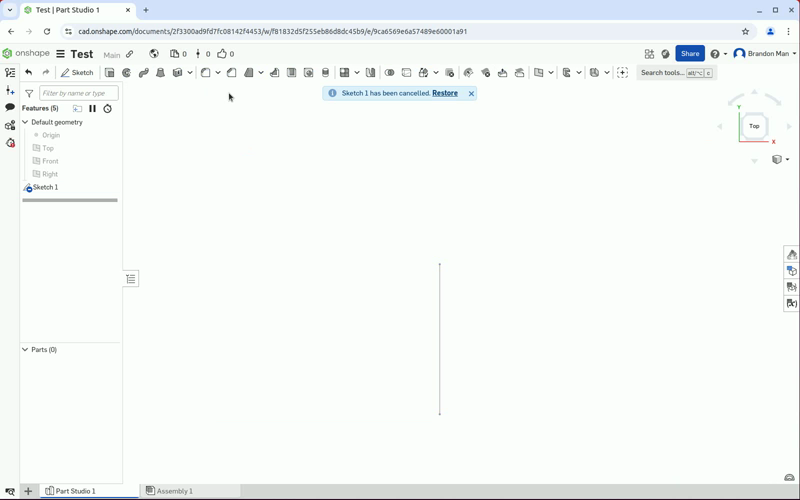
key(shift+s)
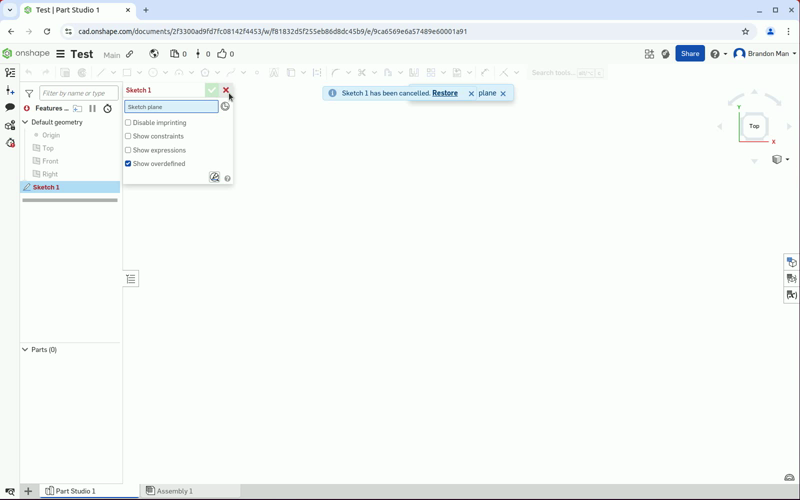
mouse_move(73, 150)
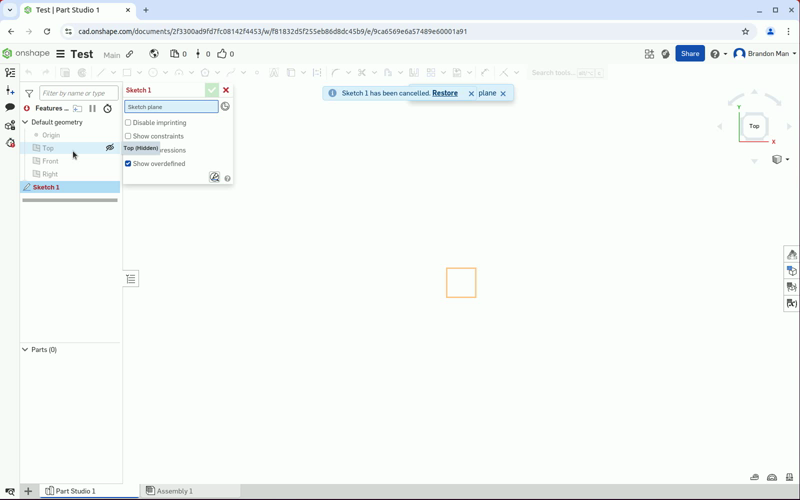
click(73, 150)
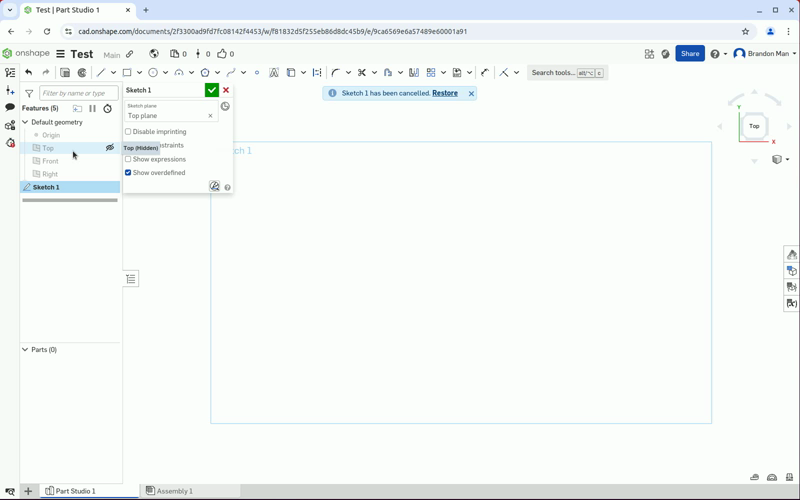
mouse_move(73, 352)
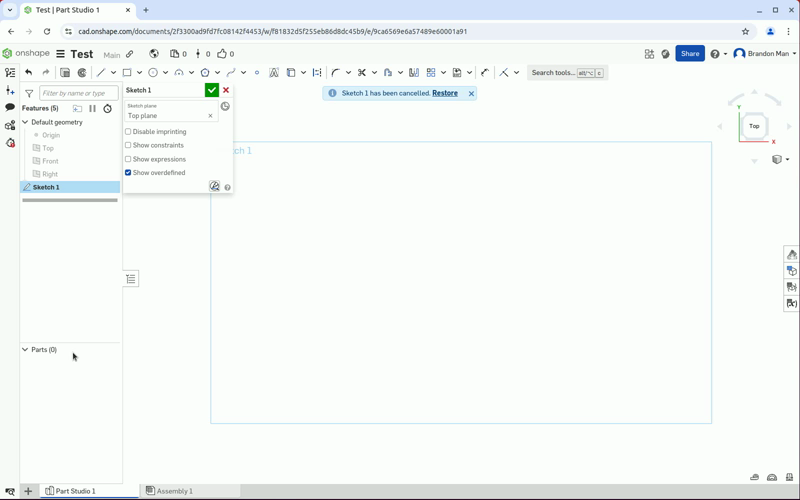
key(y)
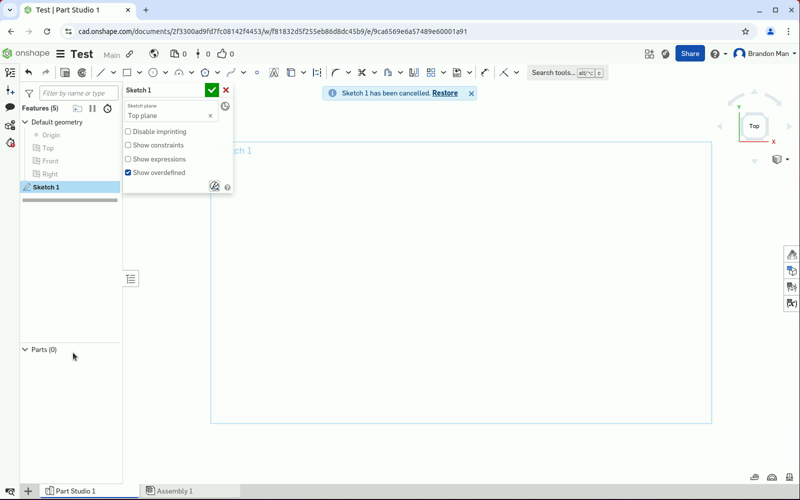
key(l)
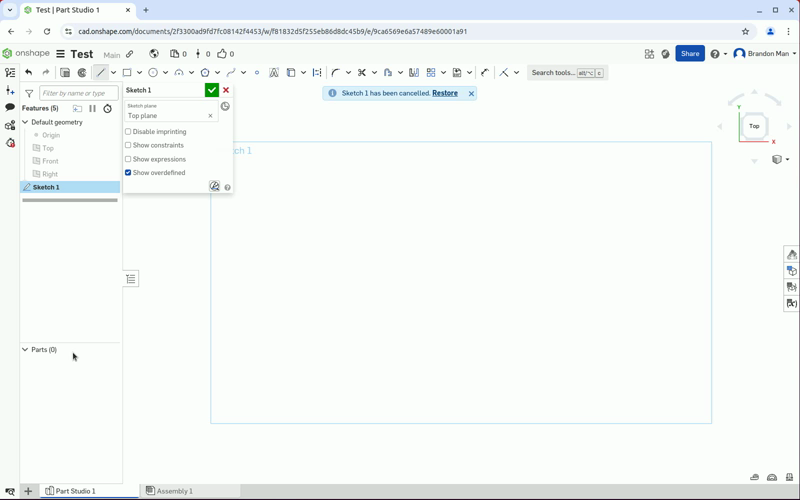
key_down(shift)
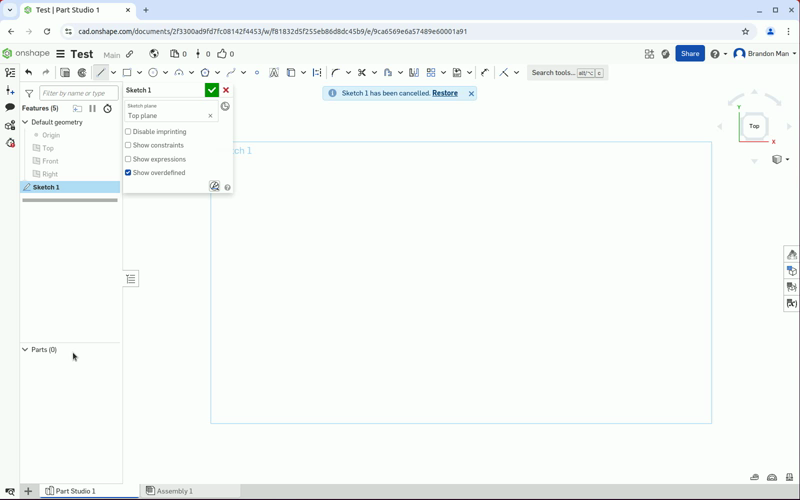
mouse_move(348, 321)
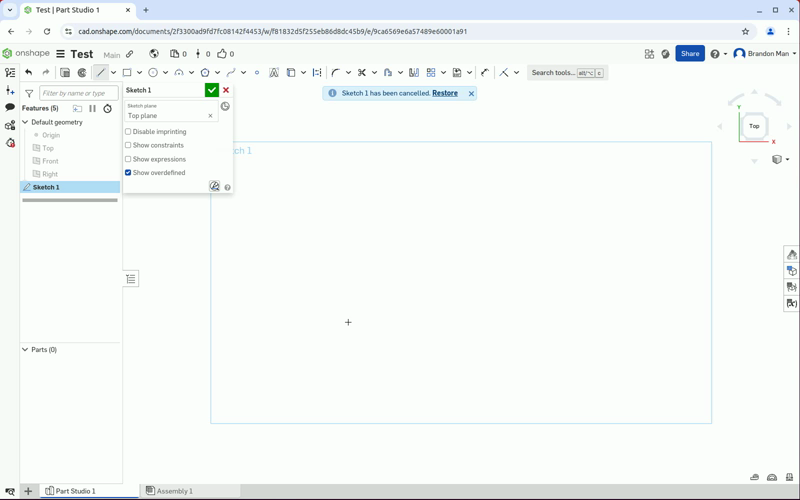
click(348, 321)
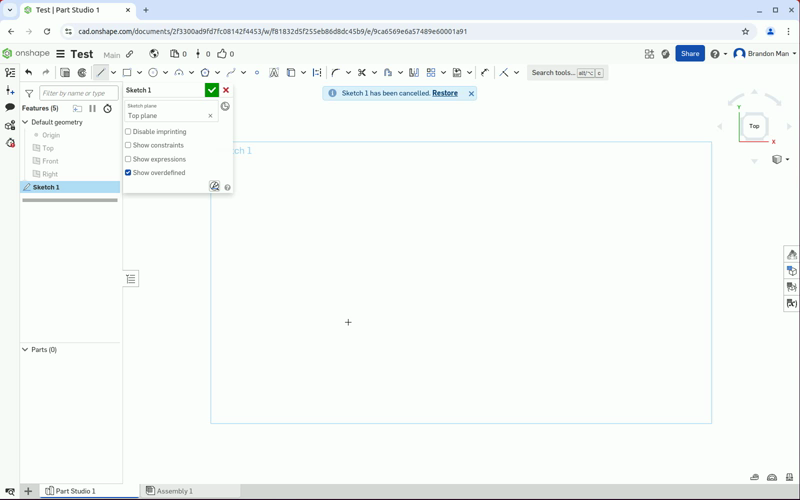
key_up(shift)
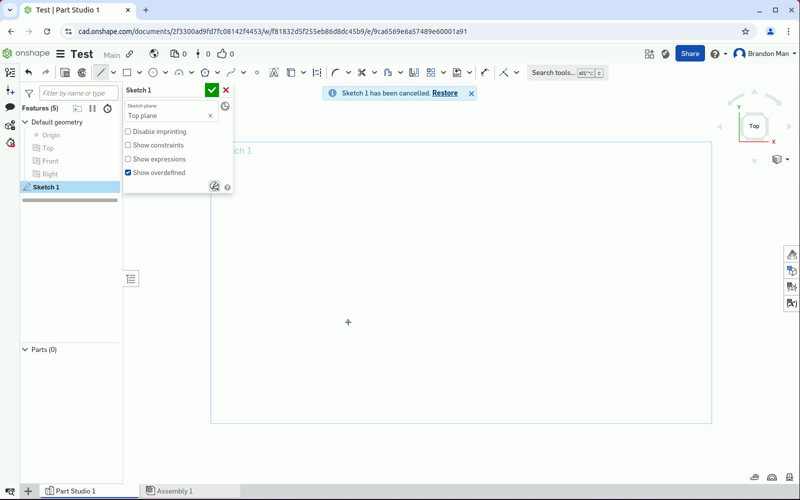
key_down(shift)
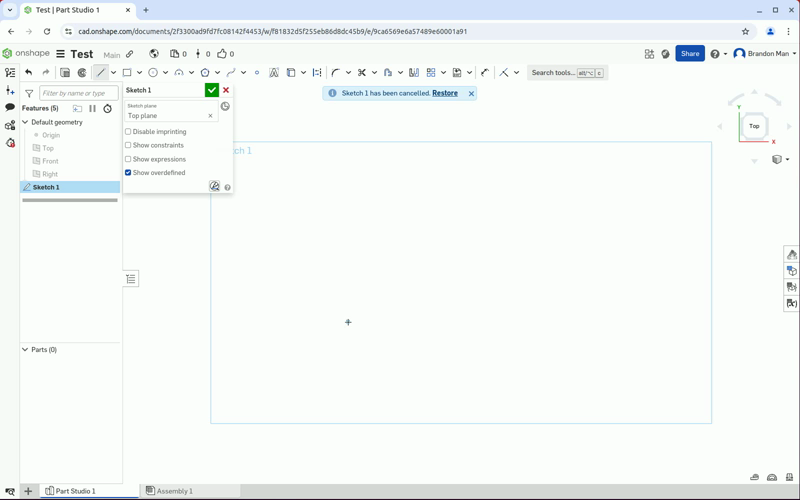
mouse_move(572, 321)
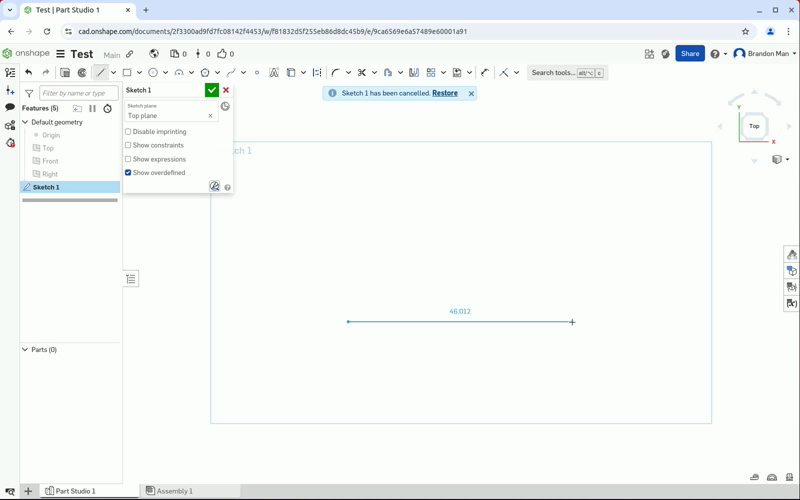
click(572, 321)
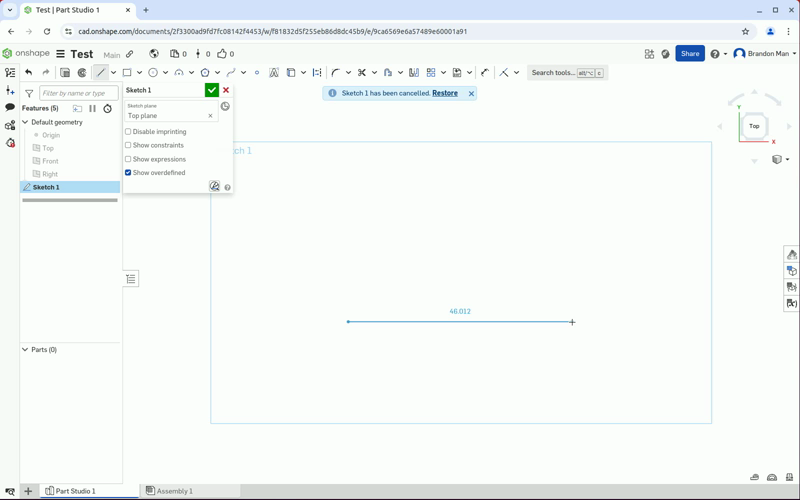
key_up(shift)
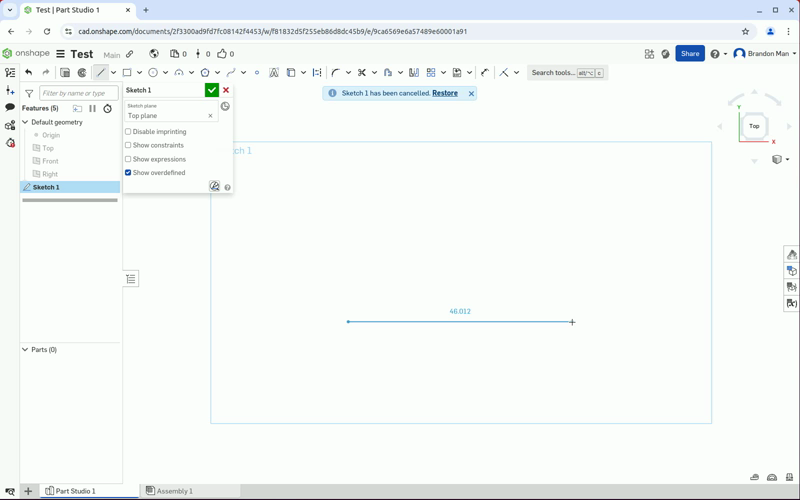
key_down(shift)
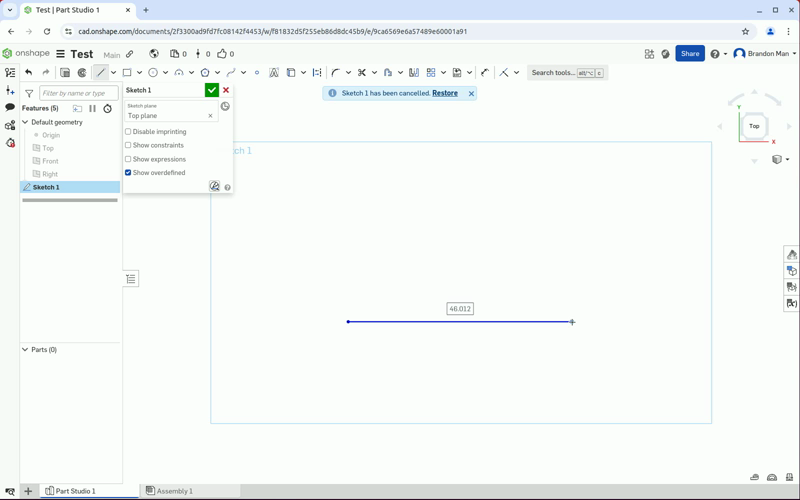
mouse_move(572, 229)
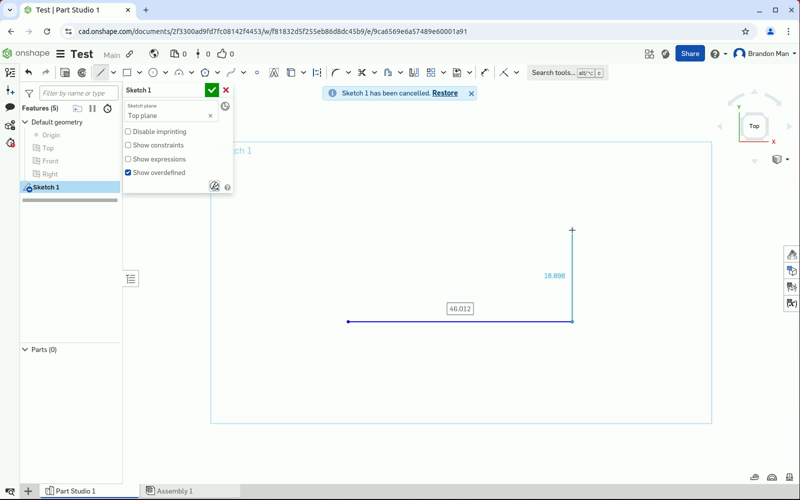
click(572, 229)
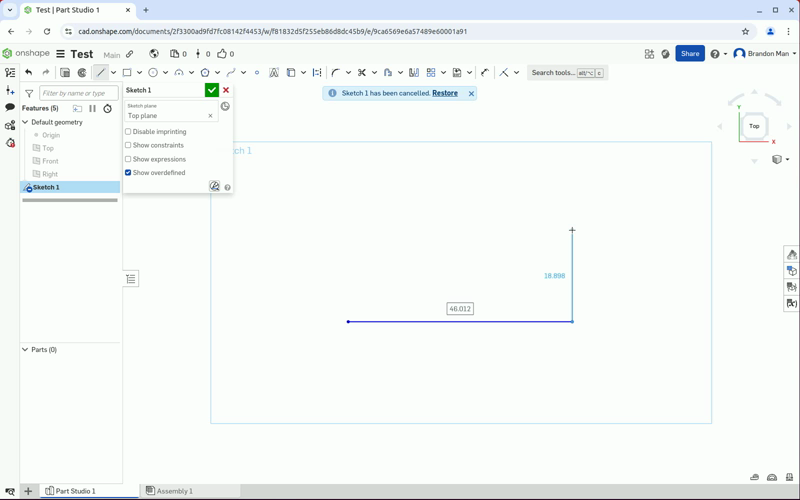
key_up(shift)
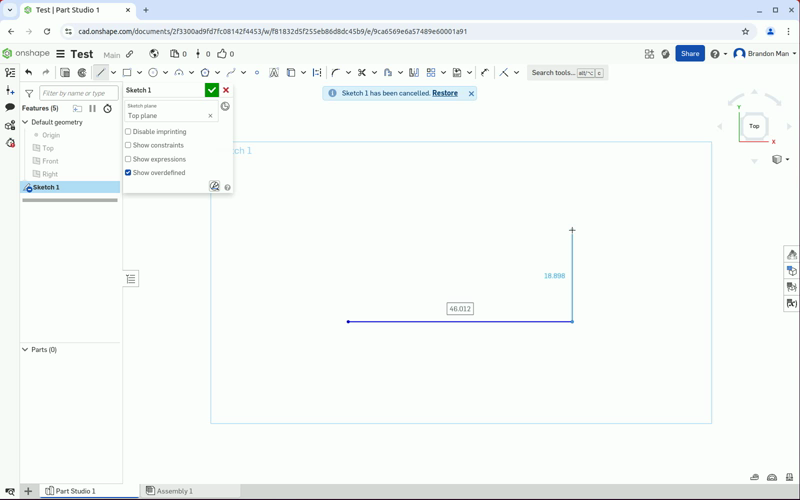
key_down(shift)
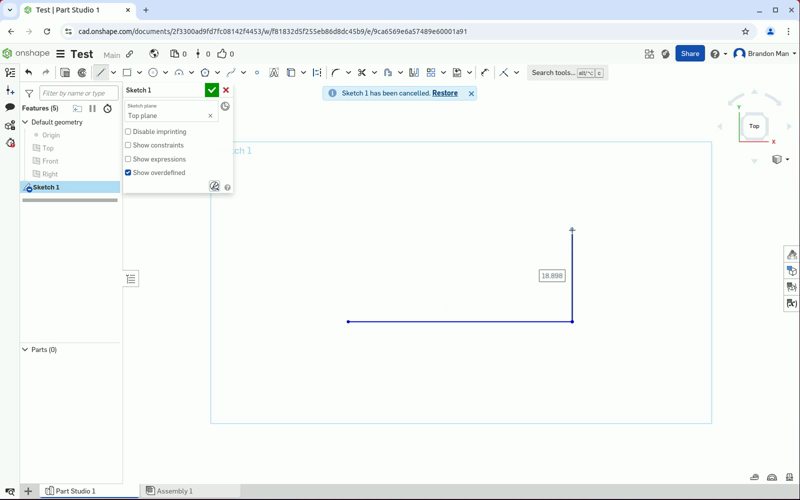
mouse_move(348, 229)
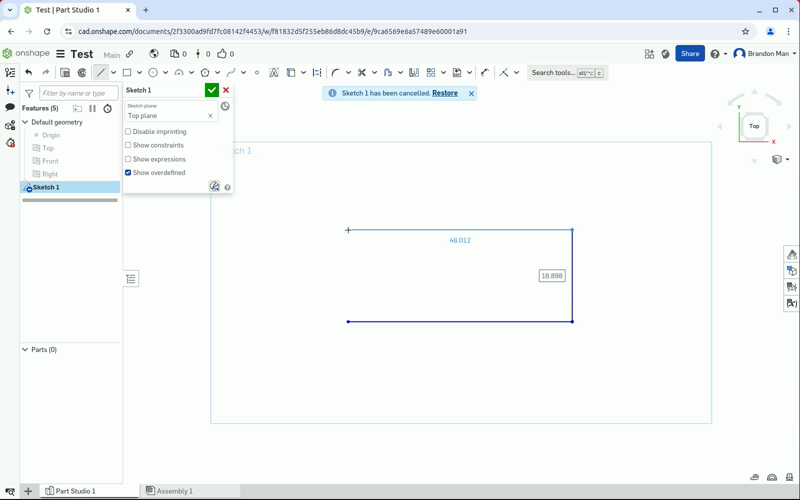
click(348, 229)
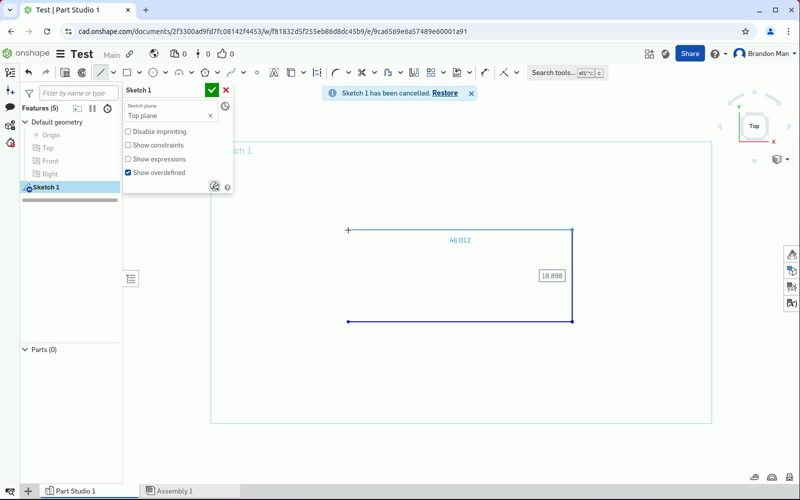
key_up(shift)
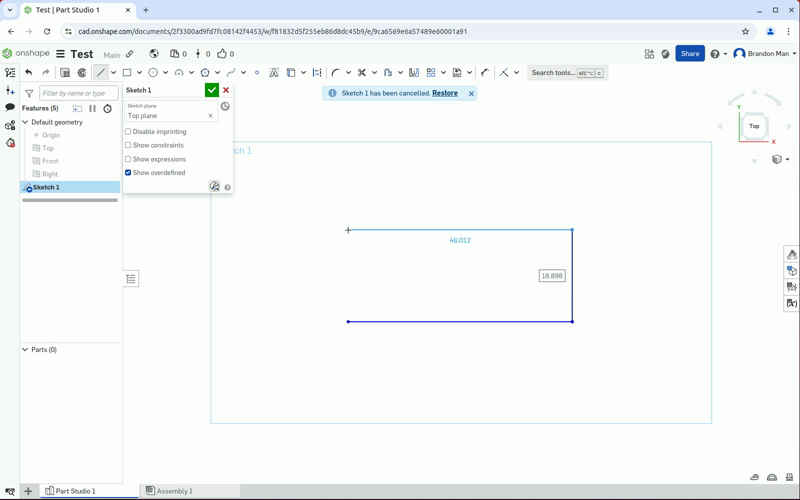
key_down(shift)
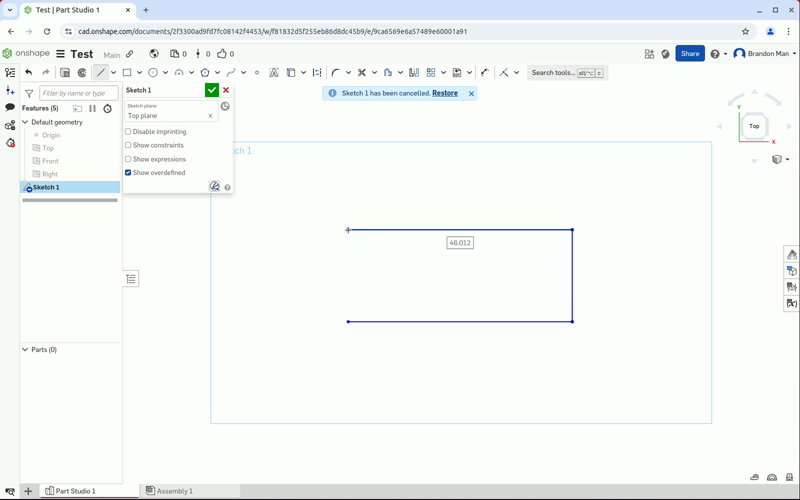
mouse_move(348, 321)
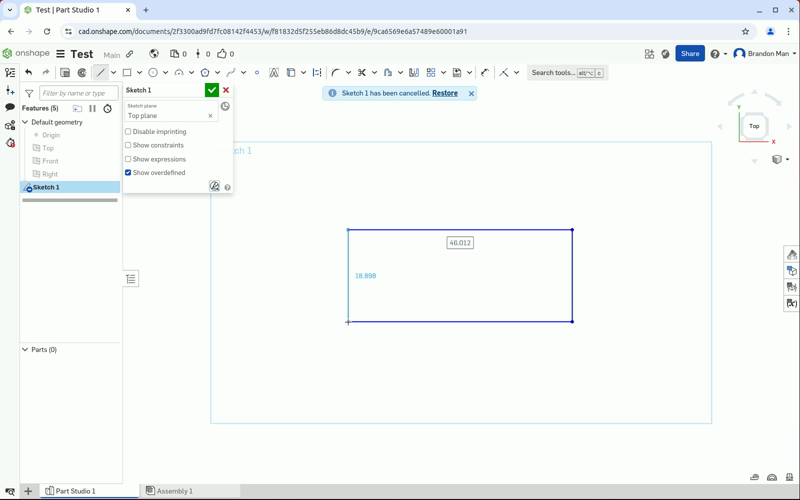
key_up(shift)
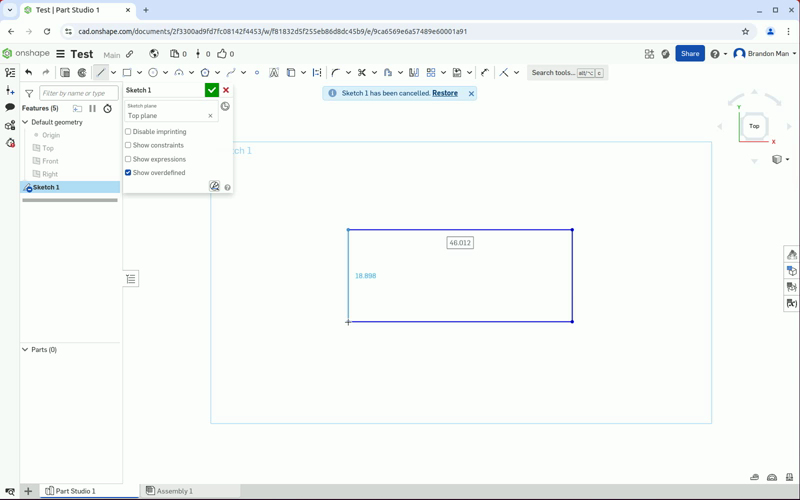
click(348, 321)
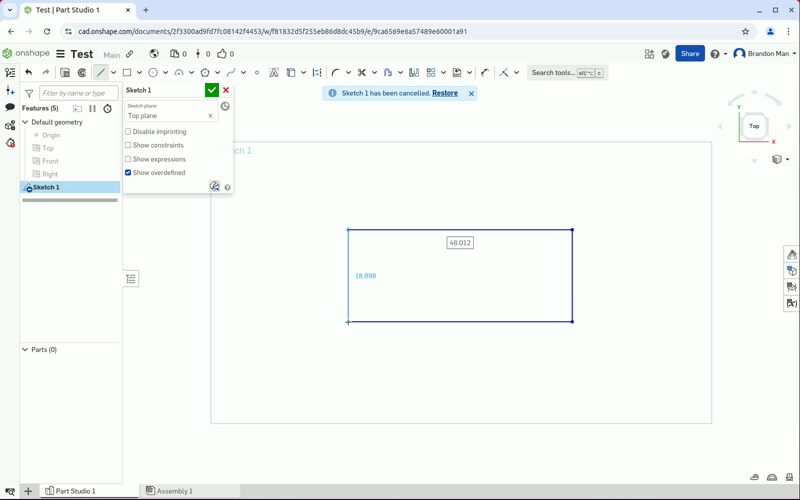
key(esc)
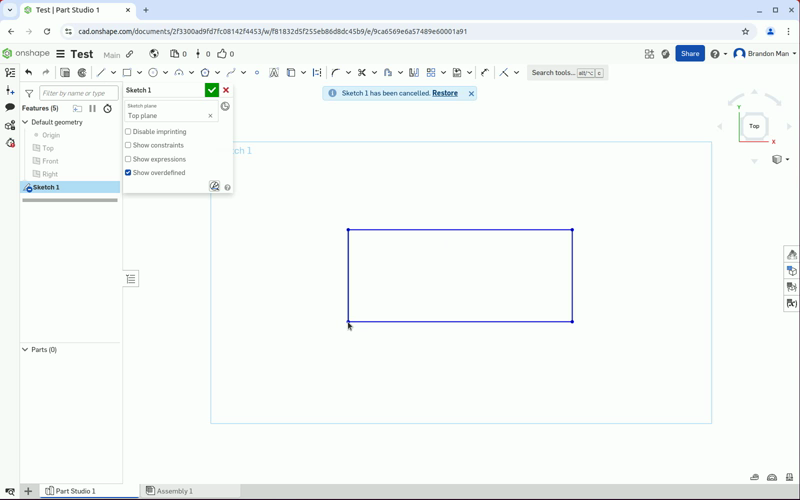
mouse_move(485, 268)
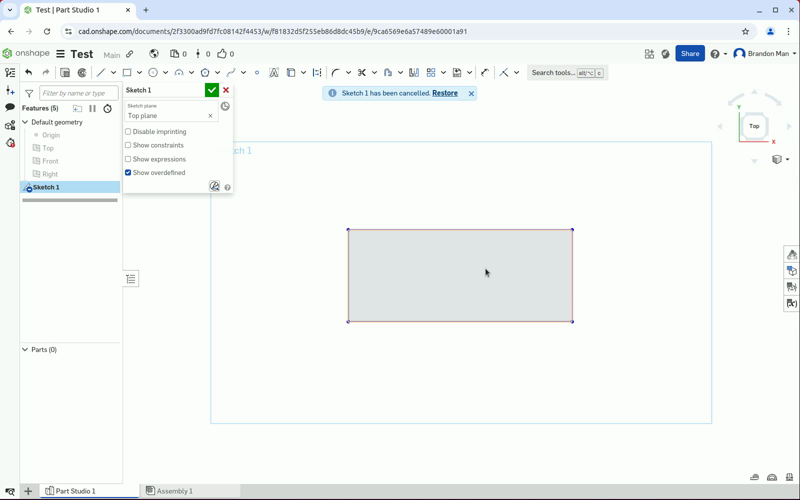
click(485, 268)
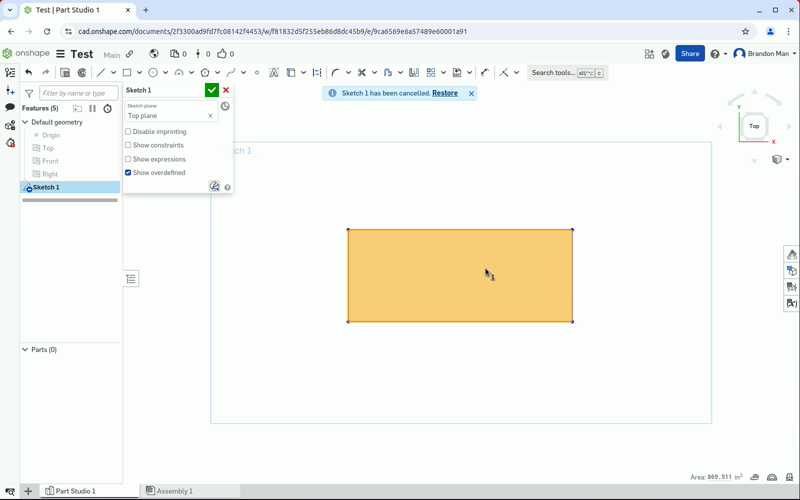
mouse_move(73, 352)
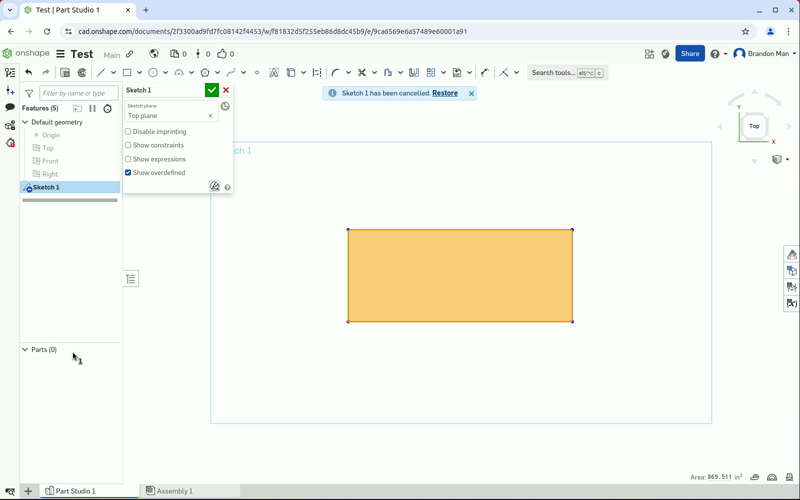
key(shift+y)
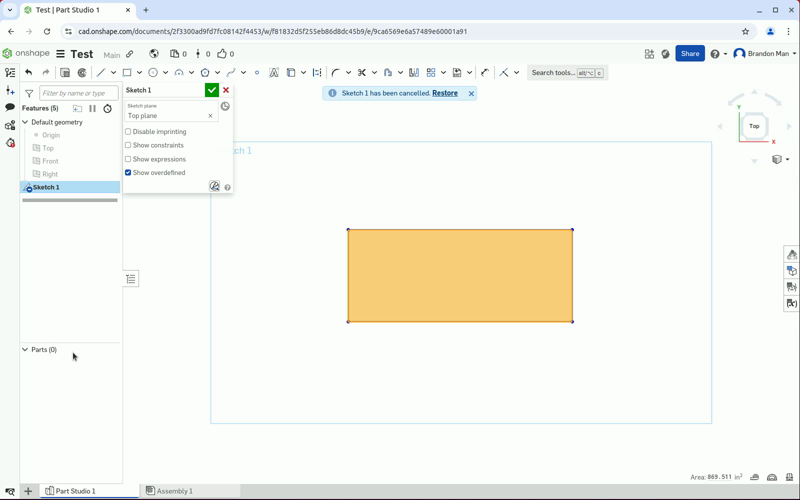
key(shift+e)
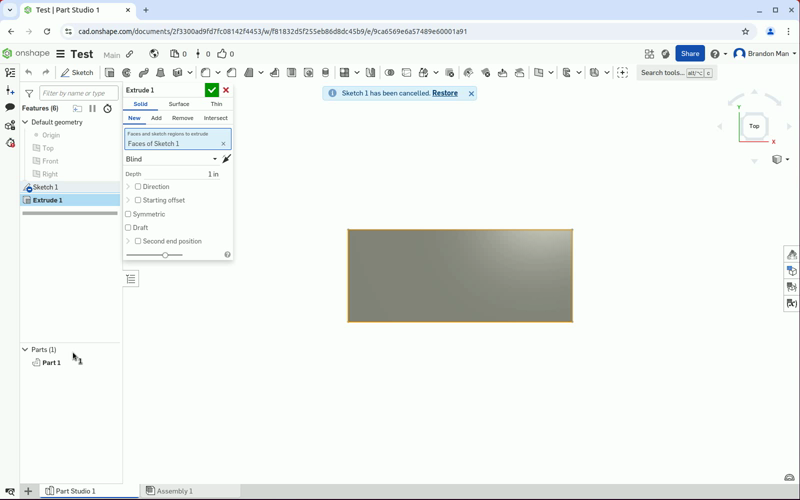
mouse_move(143, 106)
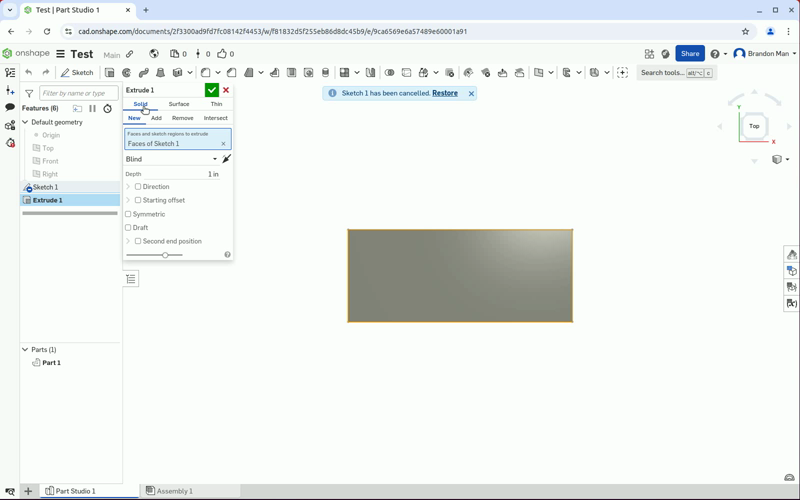
click(143, 106)
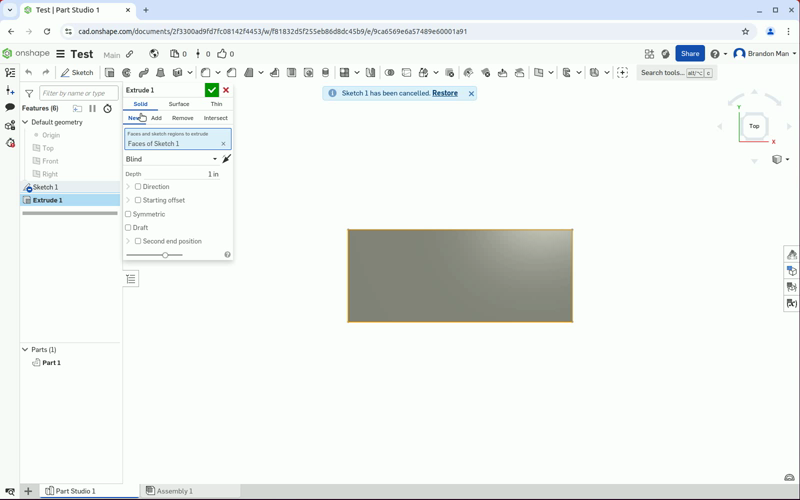
mouse_move(137, 120)
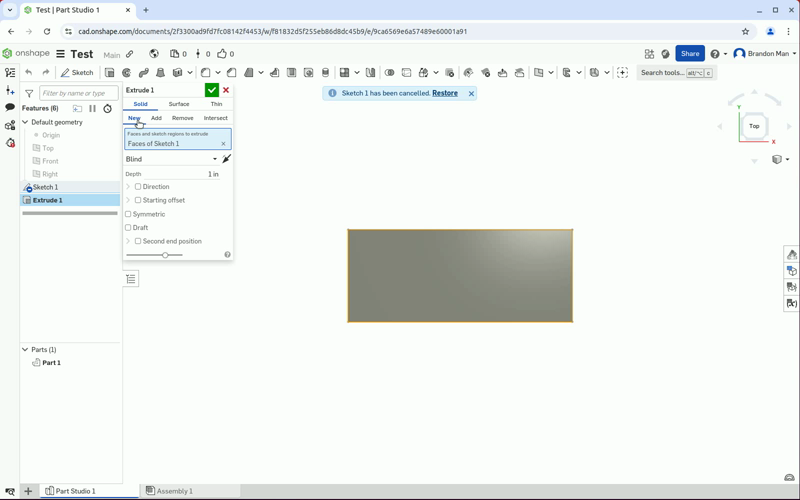
click(137, 120)
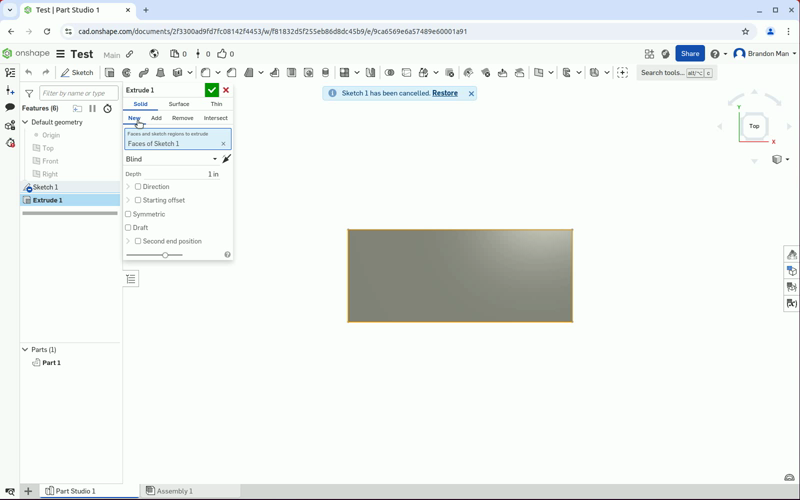
key(tab, 4)
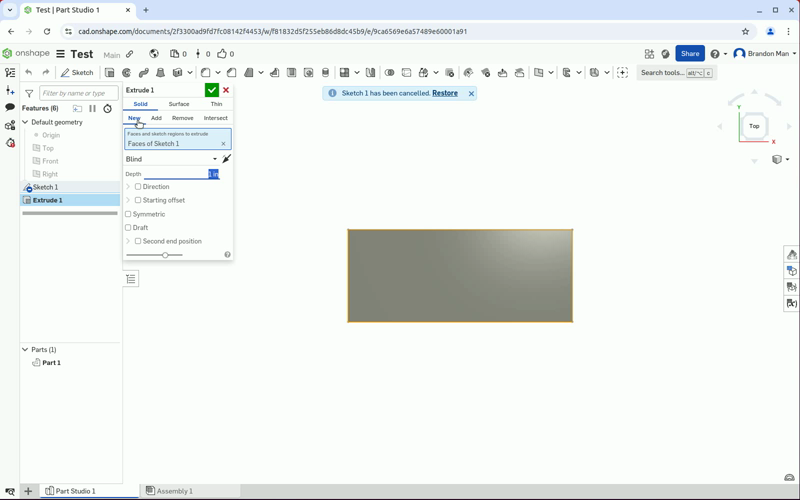
text(1.685)
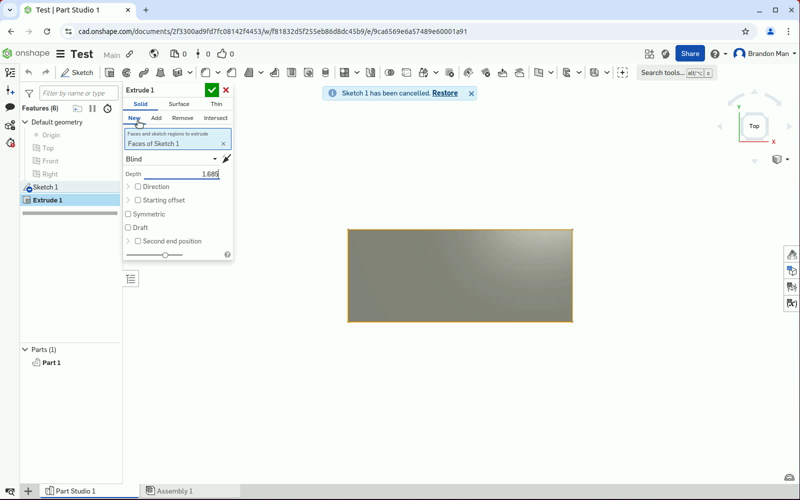
key(enter)
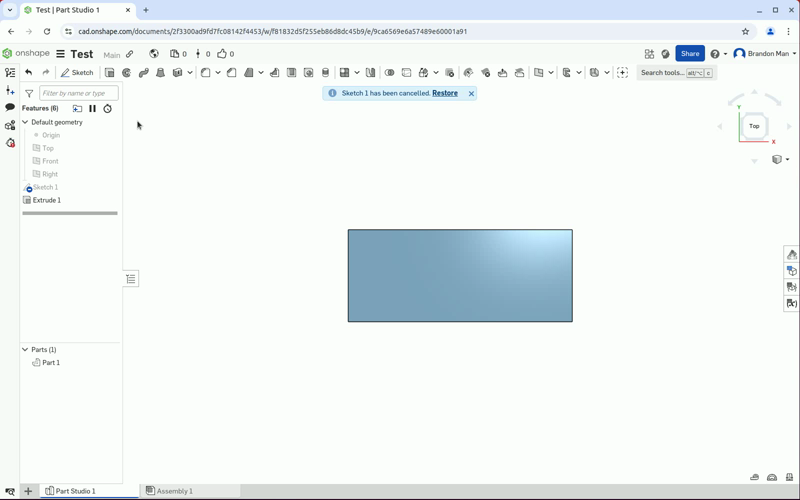
key(shift+h)
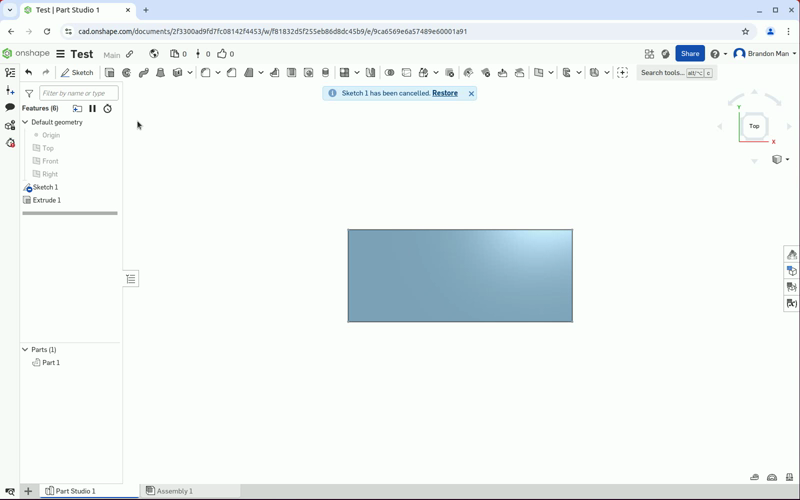
key(shift+h)
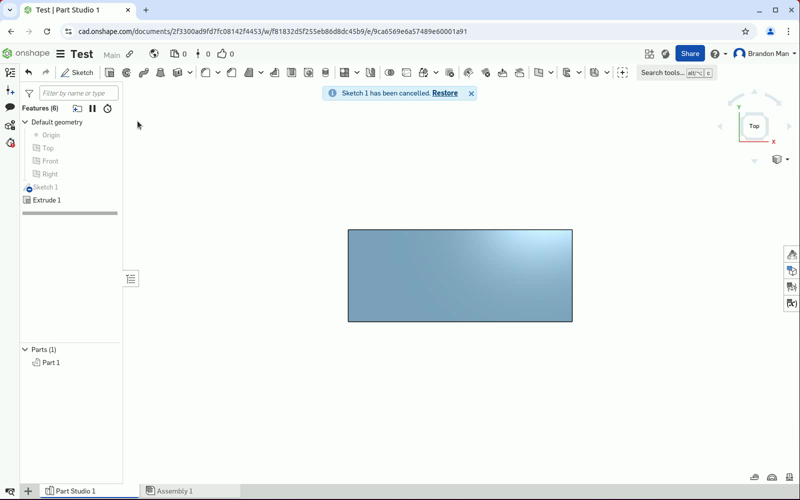
mouse_move(73, 189)
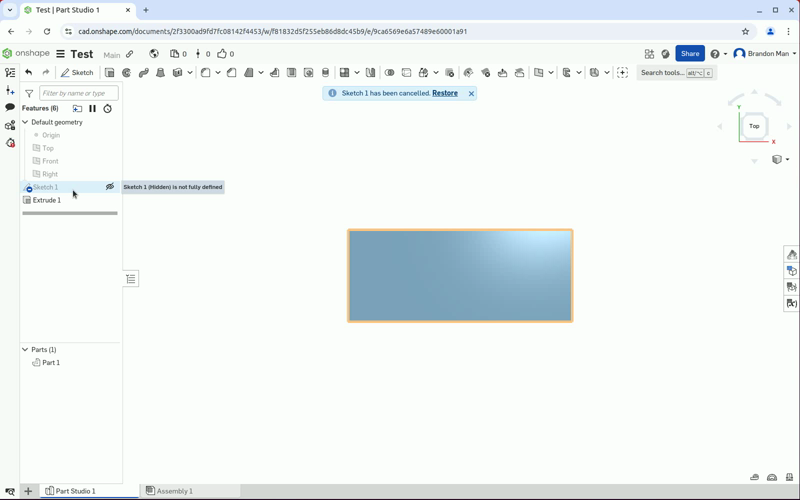
click(73, 189)
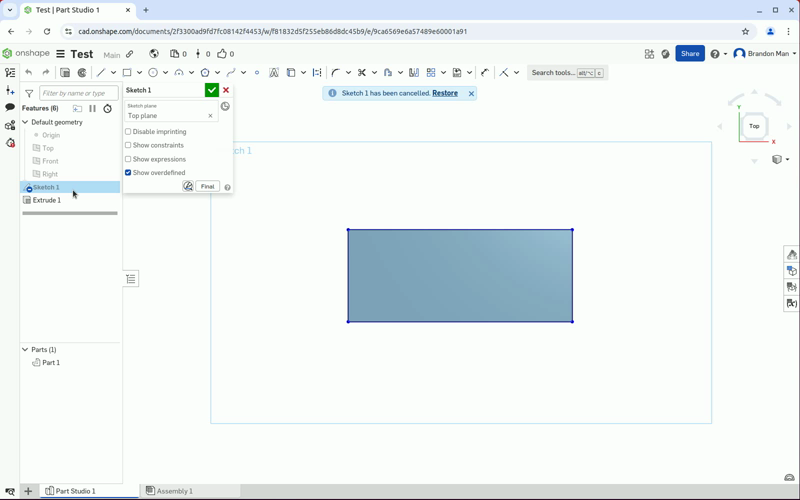
mouse_move(229, 92)
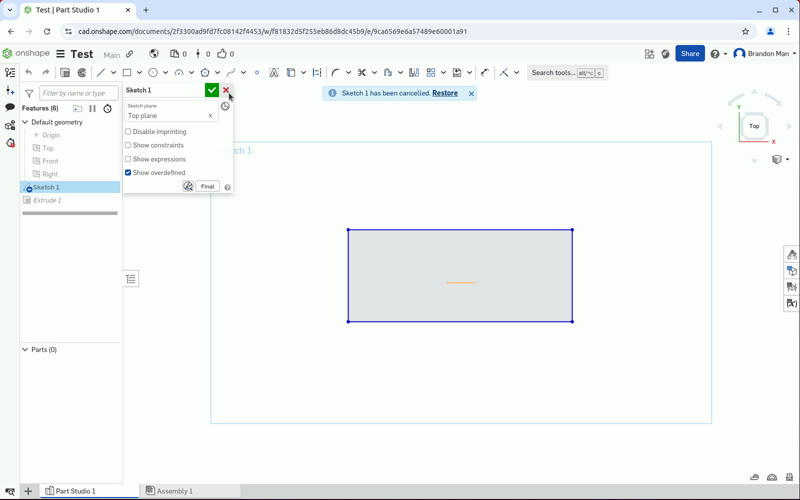
click(229, 92)
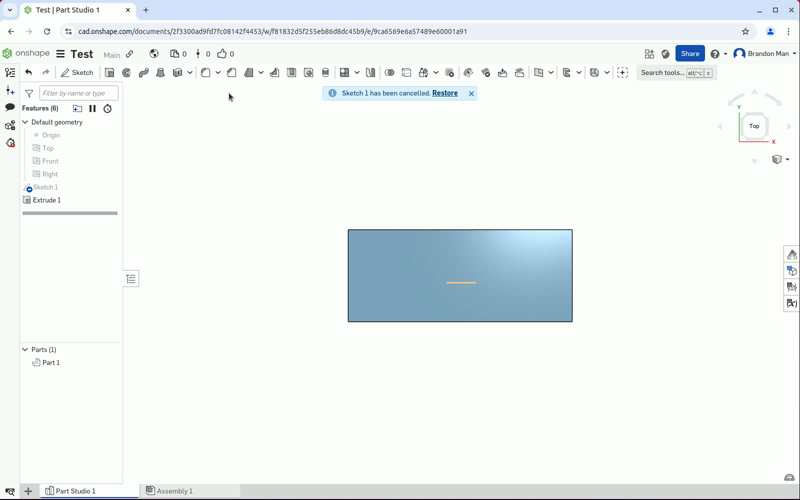
mouse_move(541, 75)
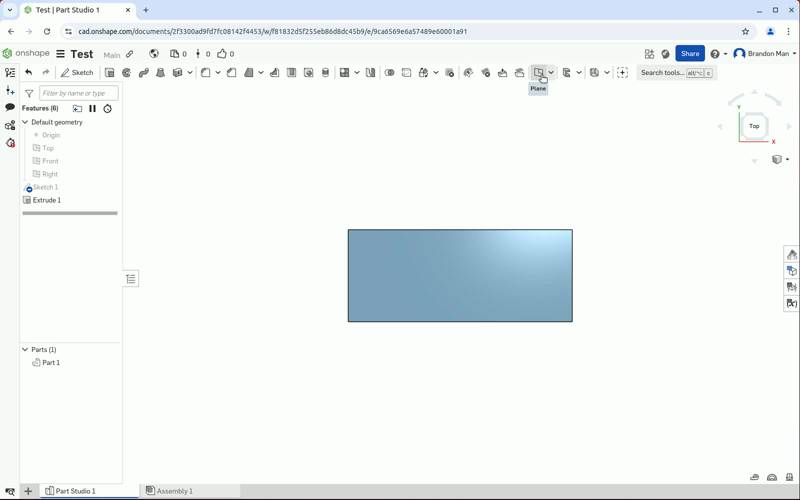
click(541, 75)
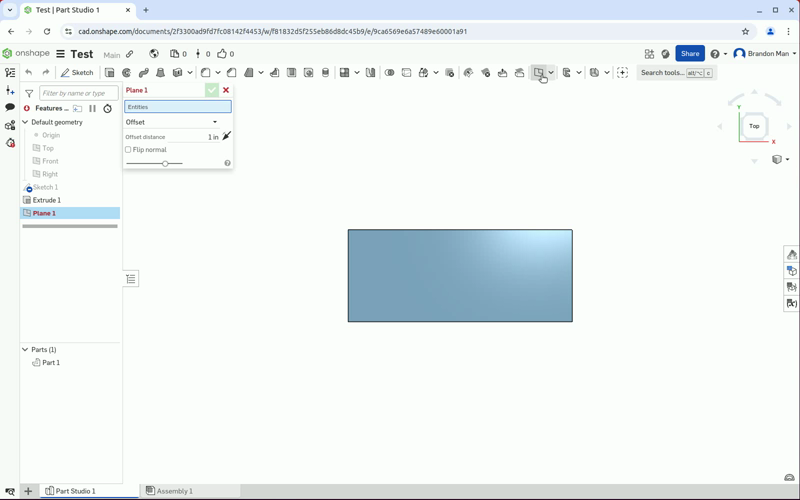
mouse_move(73, 150)
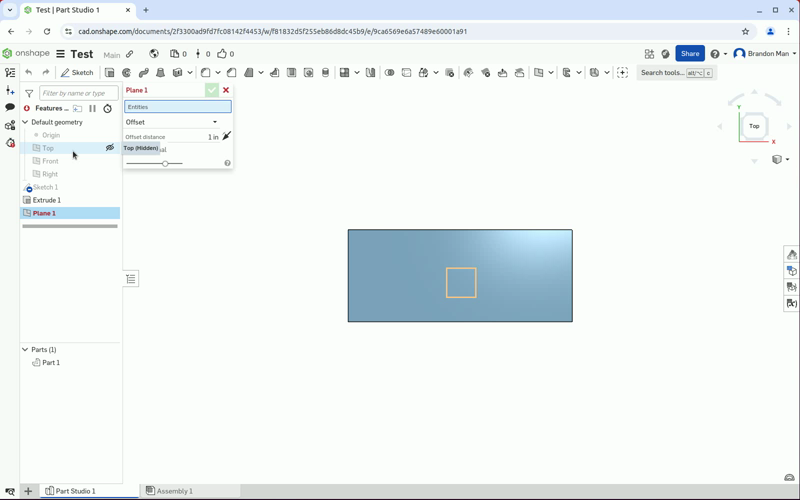
click(73, 150)
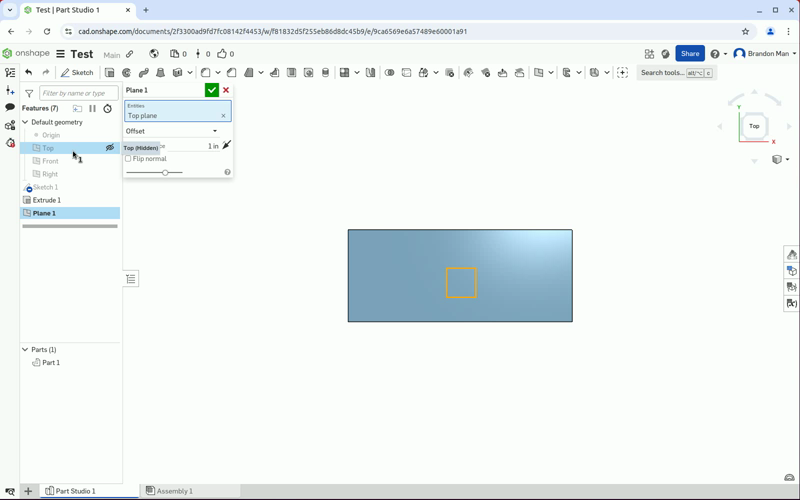
key(tab, 2)
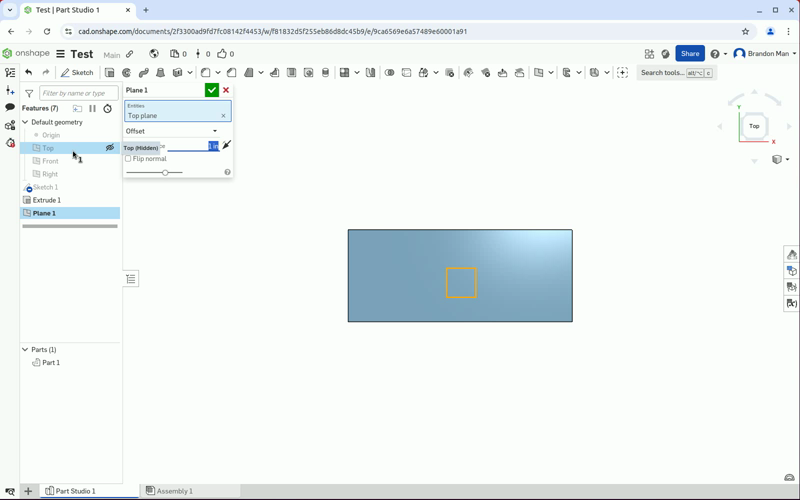
text(1.695)
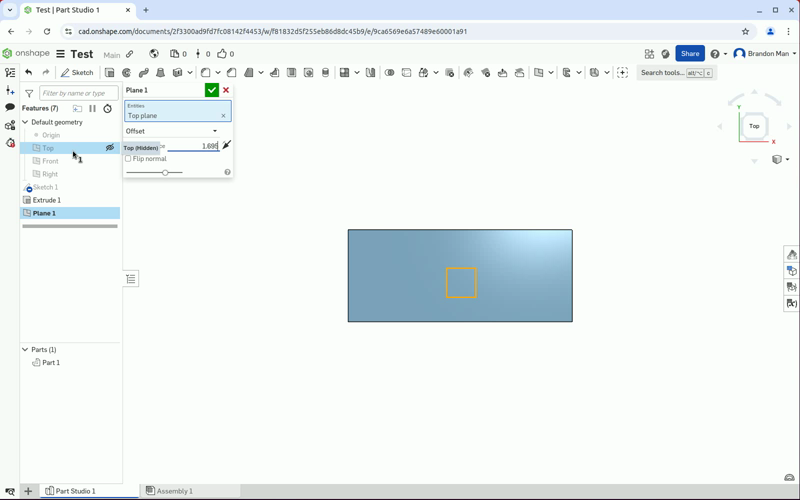
key(enter, 2)
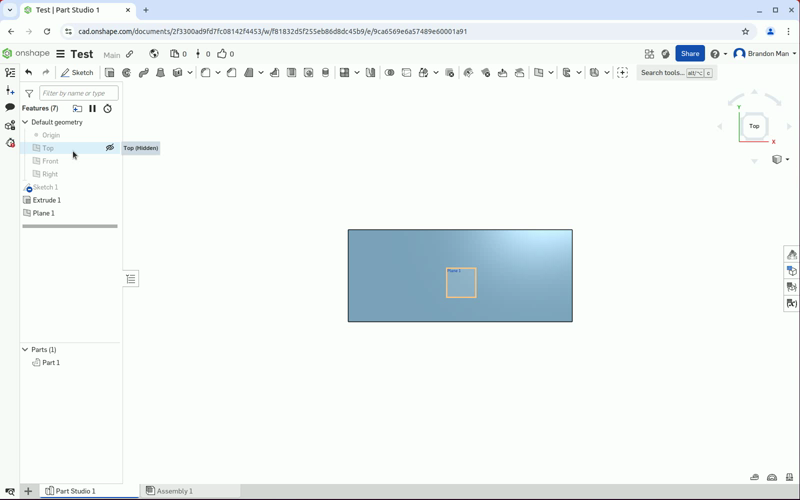
key(shift+s)
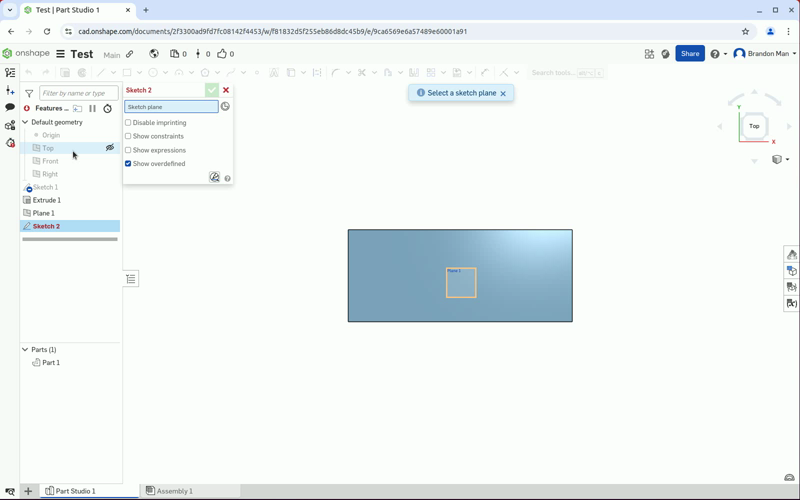
mouse_move(73, 215)
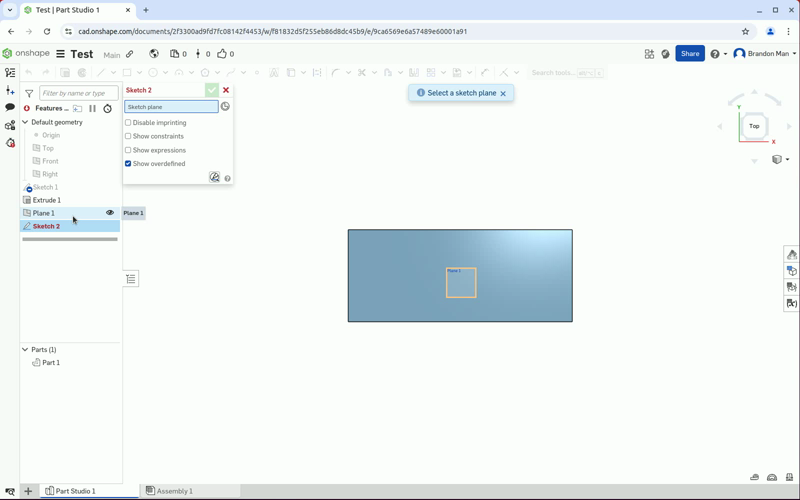
click(73, 215)
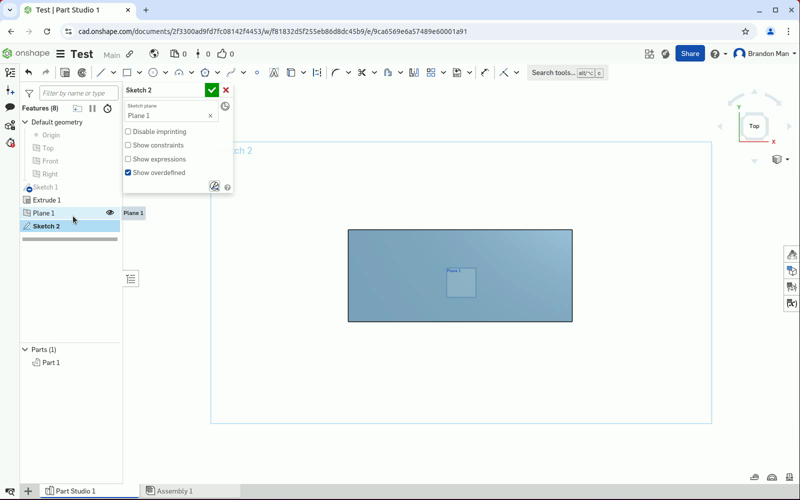
mouse_move(73, 352)
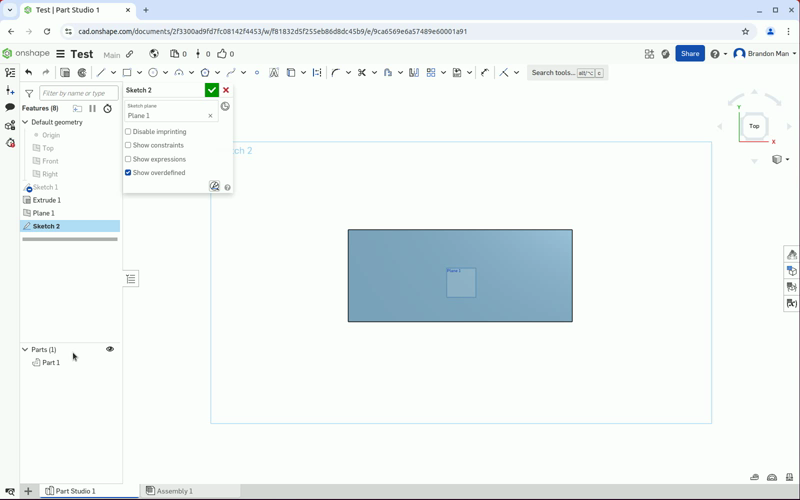
key(y)
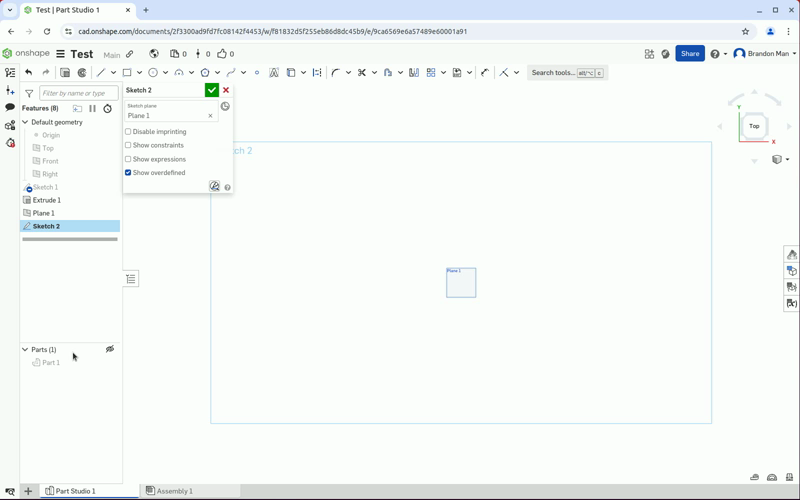
key(l)
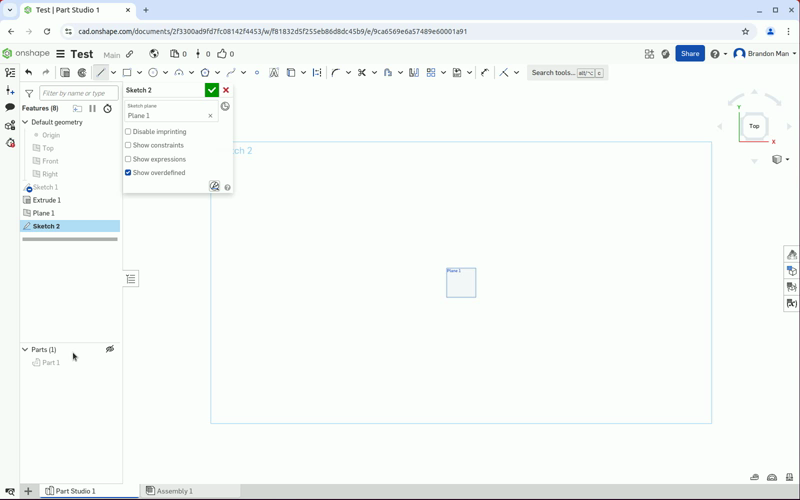
key_down(shift)
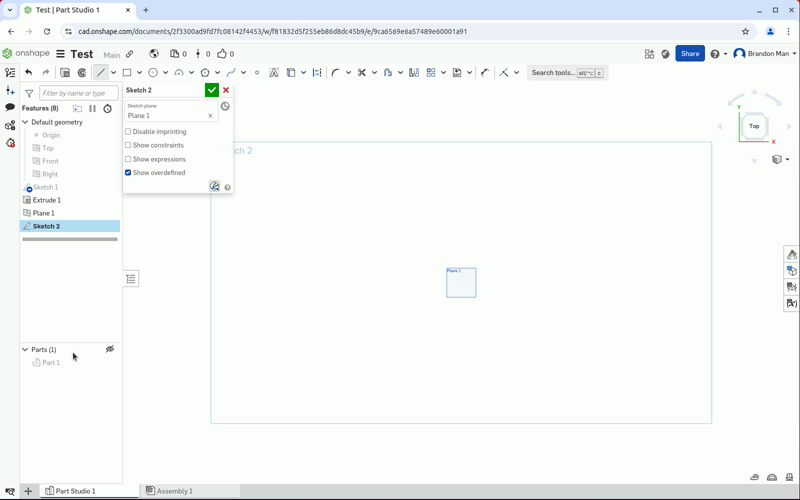
mouse_move(348, 321)
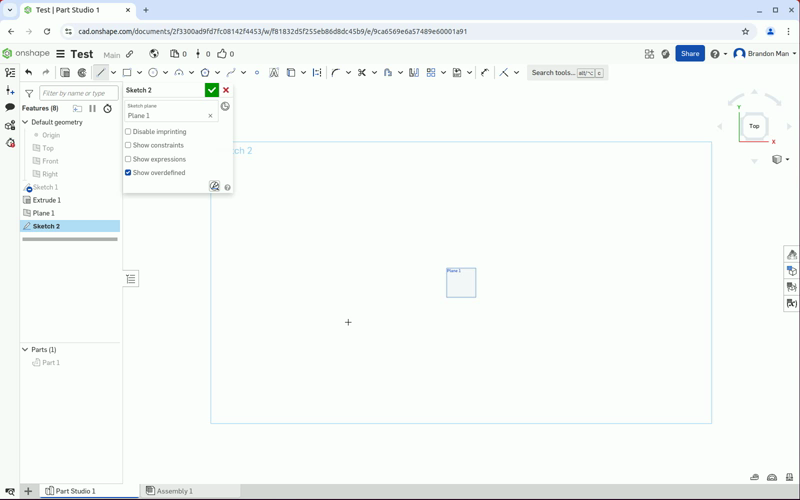
click(348, 321)
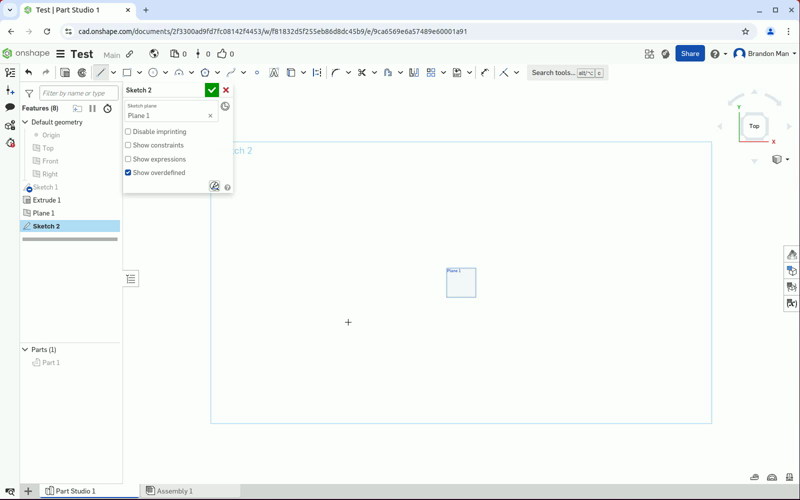
key_up(shift)
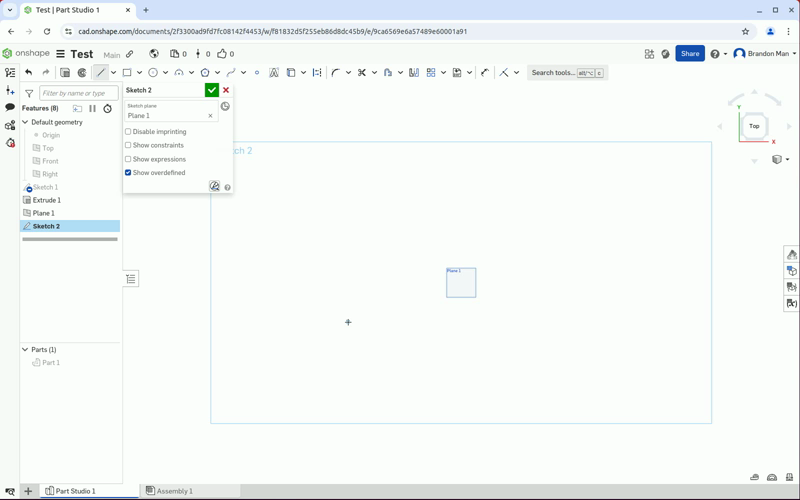
key_down(shift)
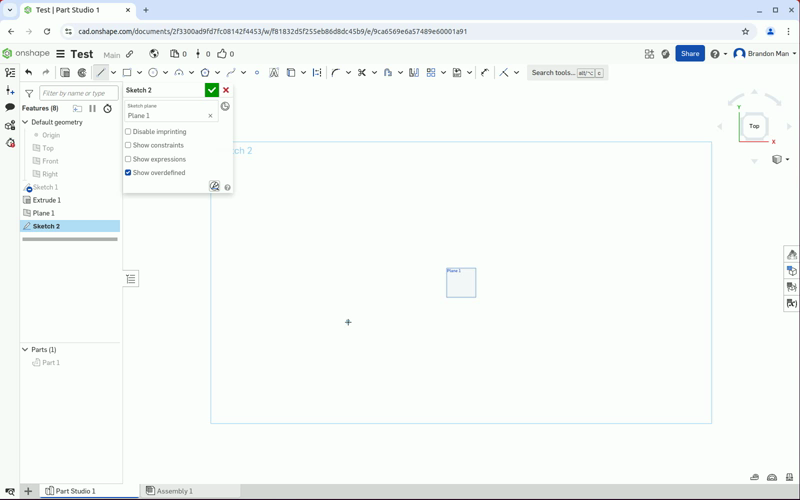
mouse_move(378, 321)
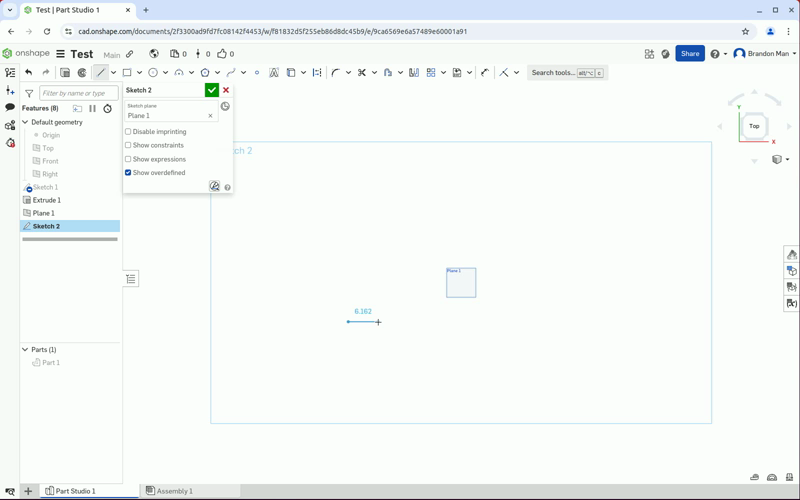
mouse_move(356, 321)
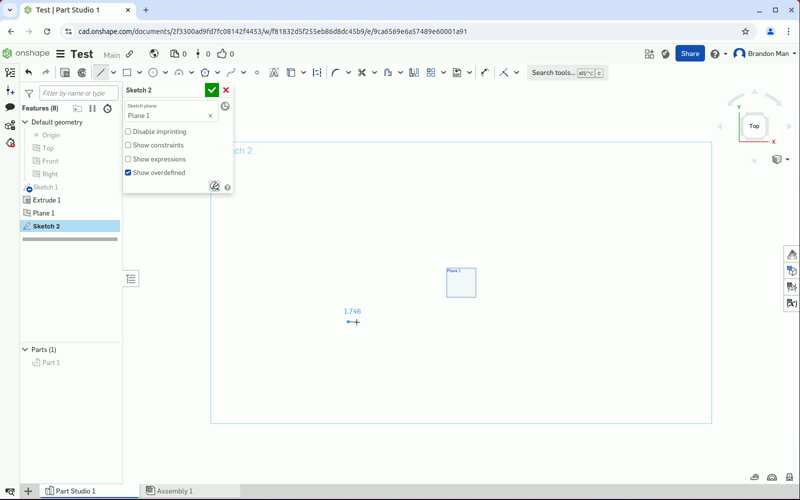
click(356, 321)
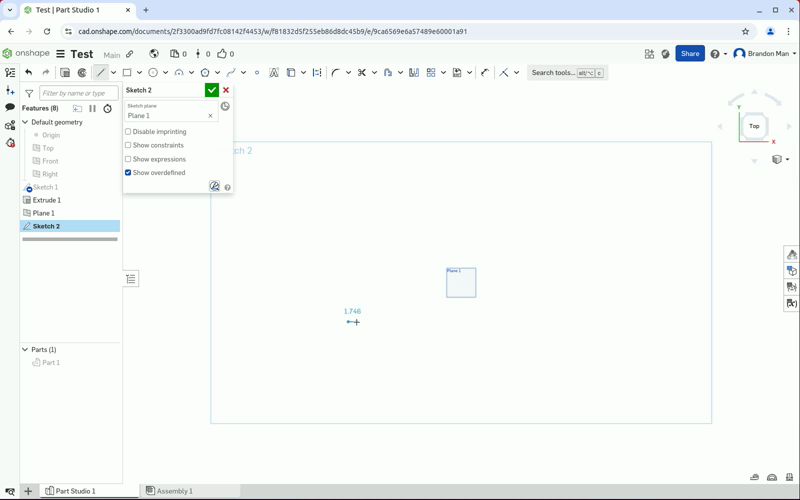
key_up(shift)
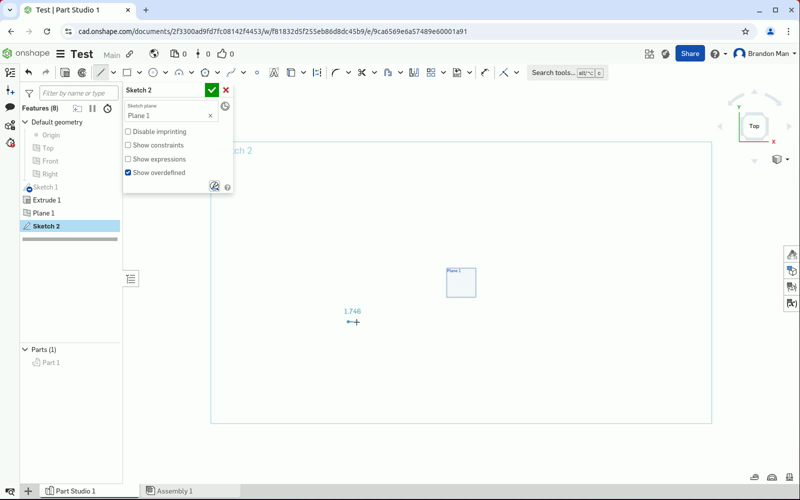
key_down(shift)
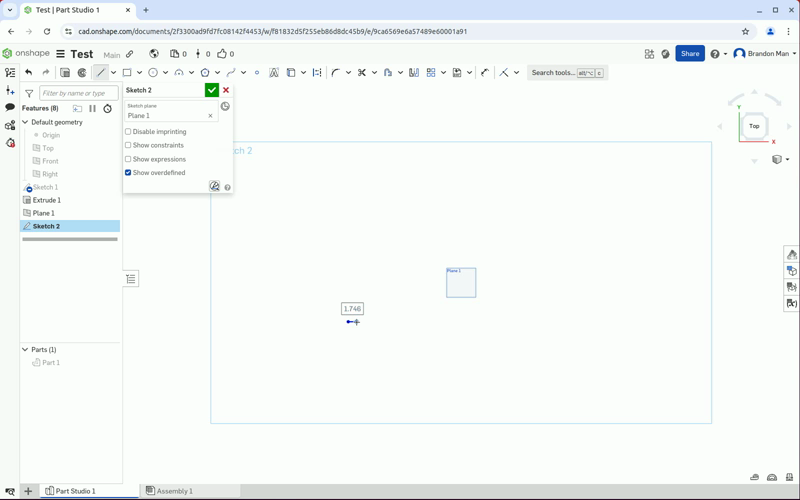
mouse_move(356, 230)
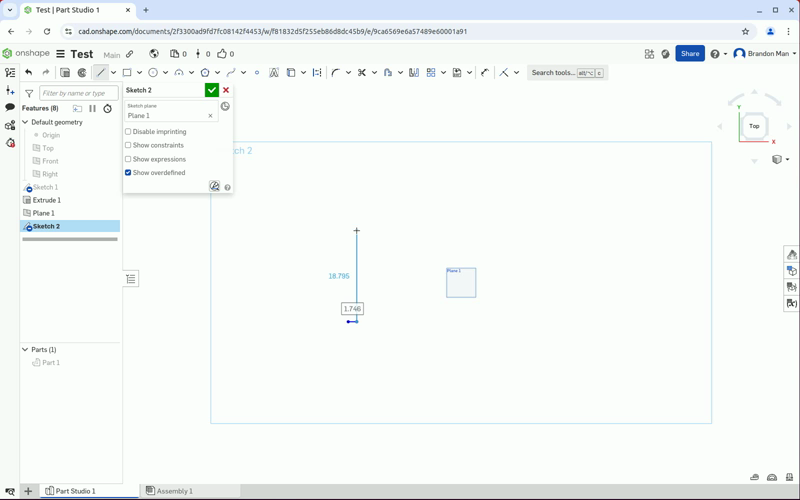
click(356, 230)
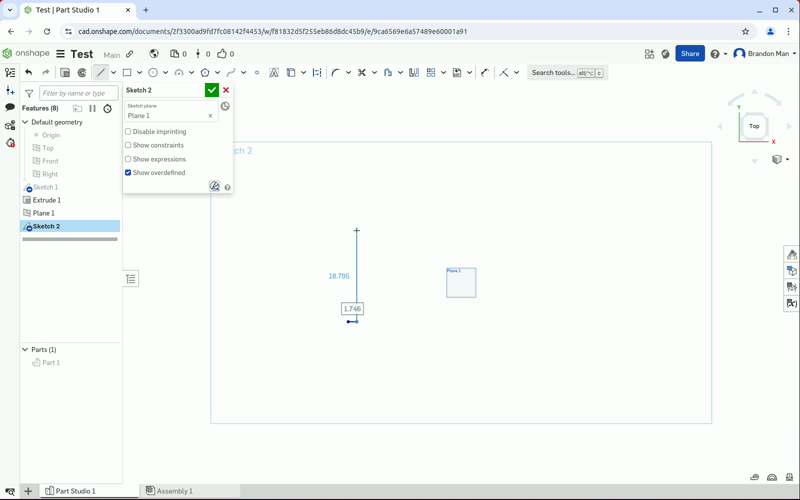
key_up(shift)
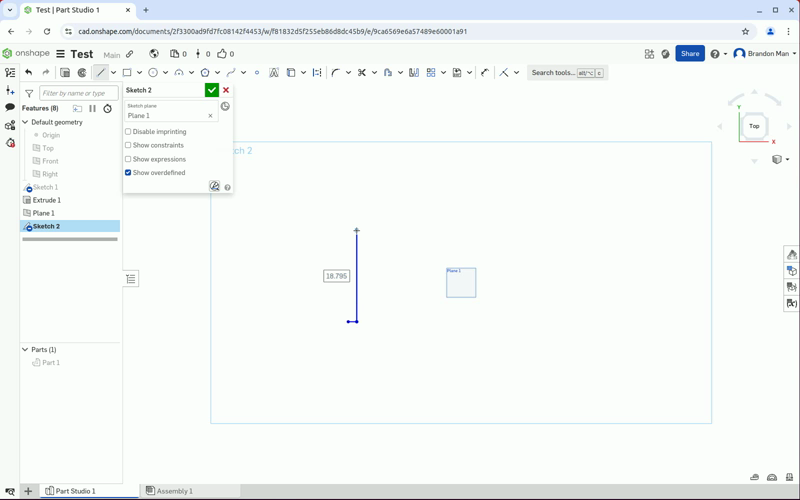
key_down(shift)
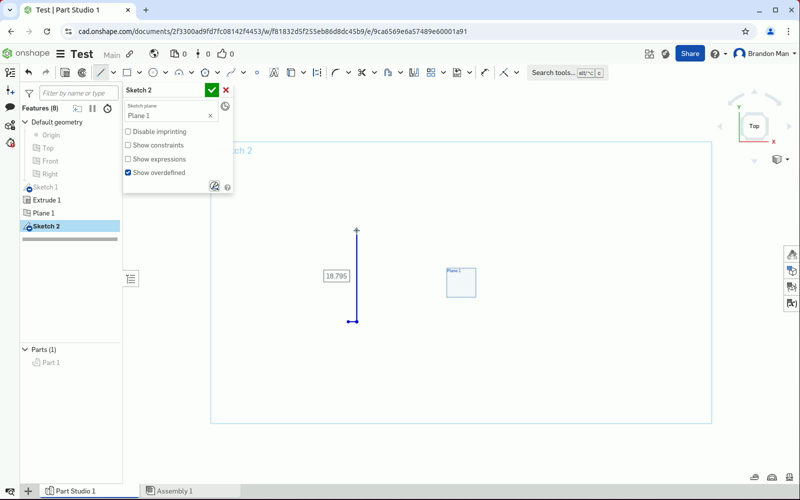
mouse_move(386, 230)
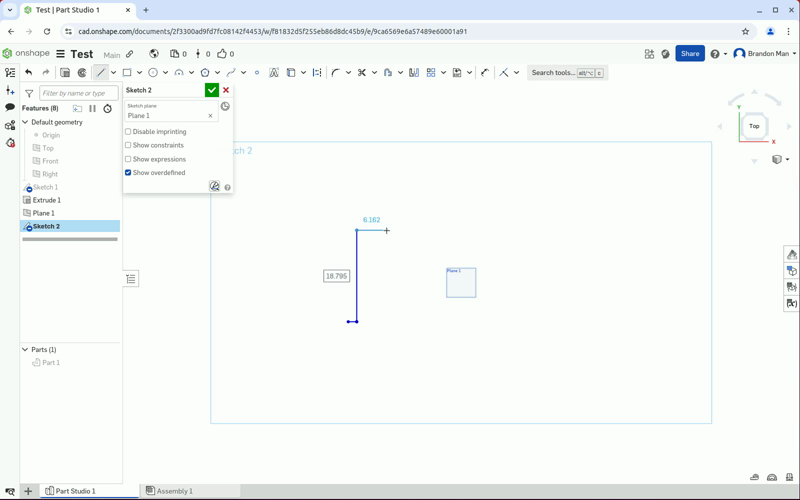
mouse_move(348, 230)
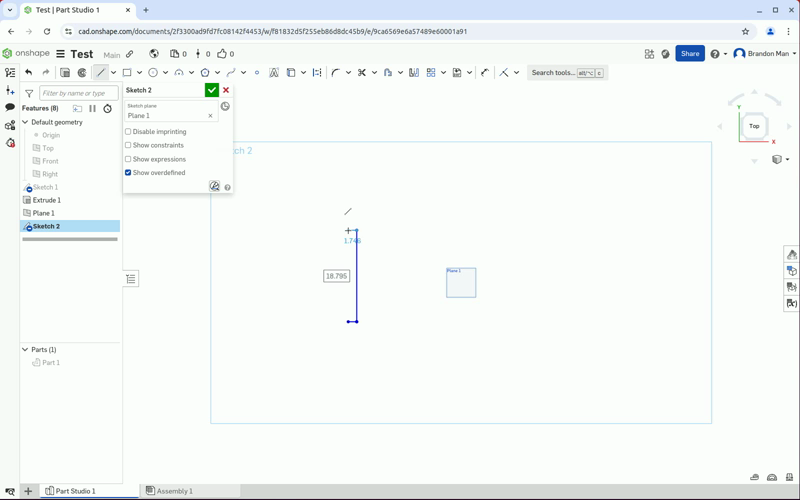
click(348, 230)
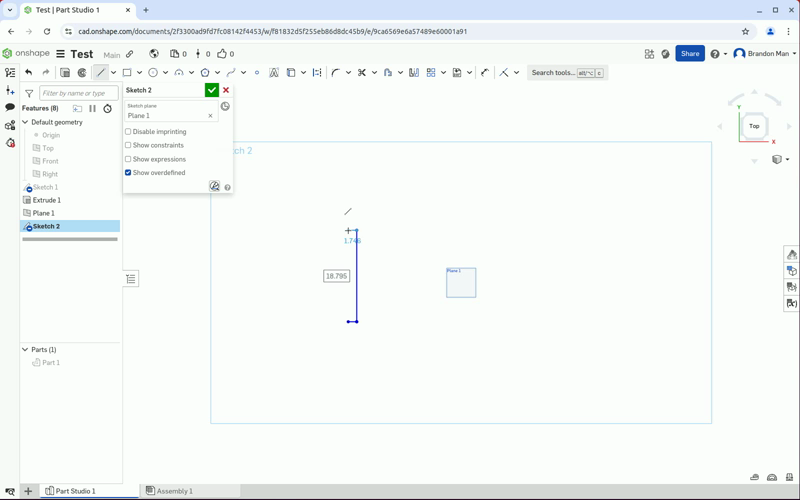
key_up(shift)
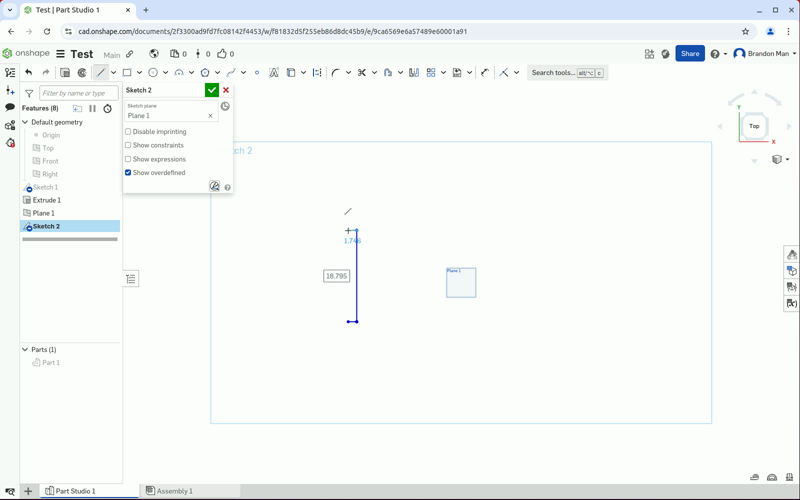
key_down(shift)
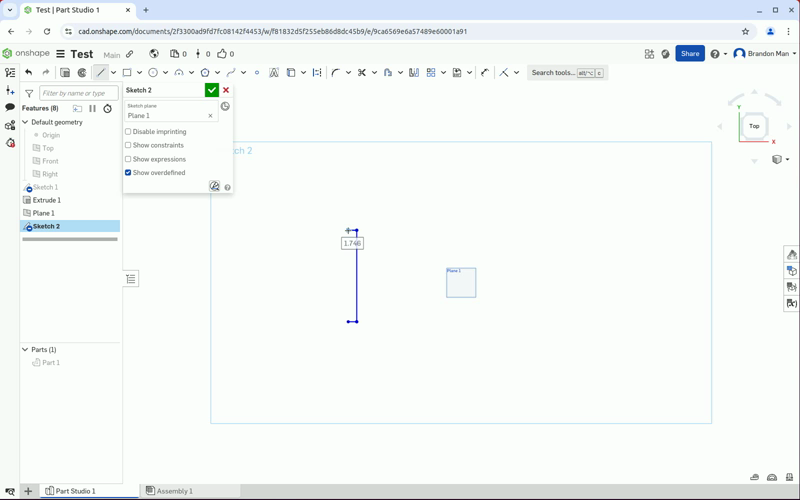
mouse_move(348, 321)
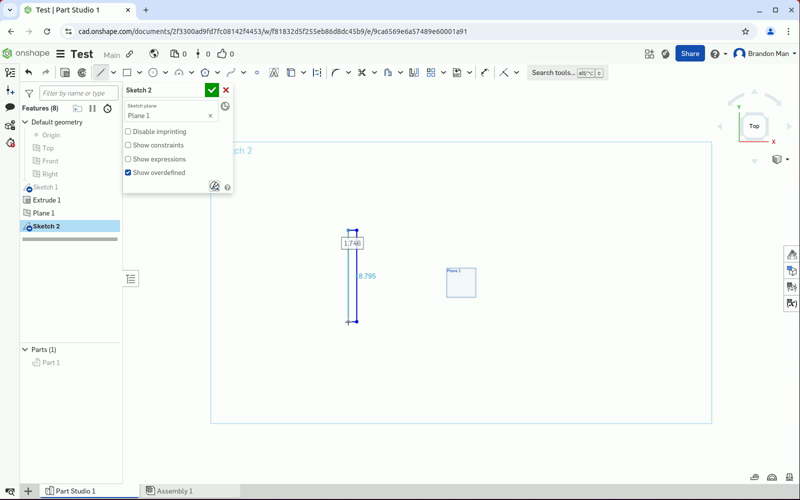
key_up(shift)
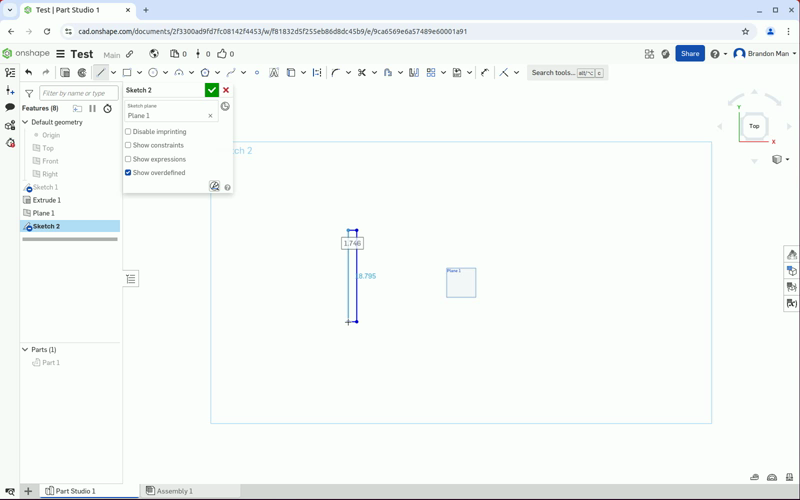
click(348, 321)
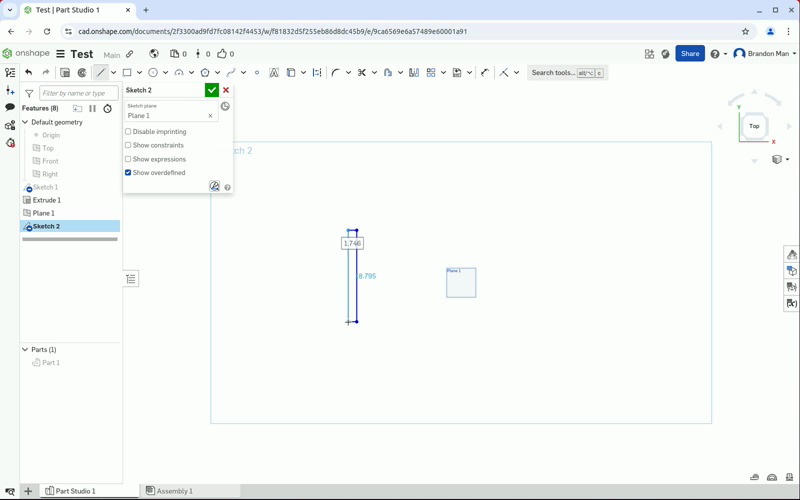
key(esc)
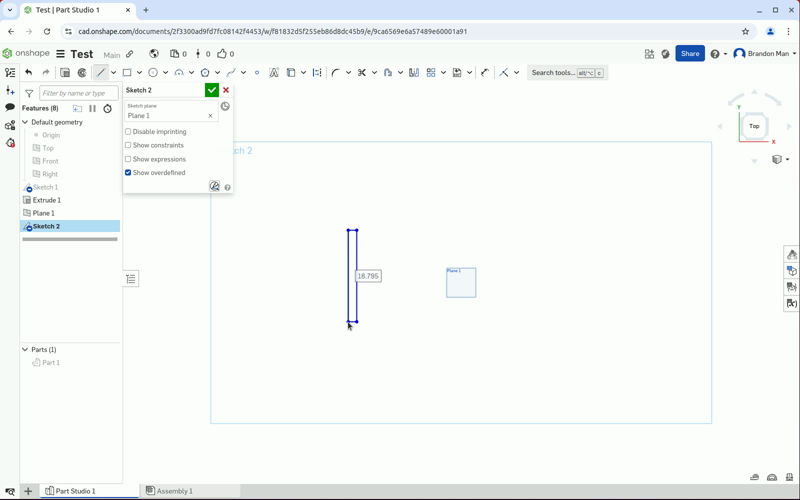
mouse_move(349, 243)
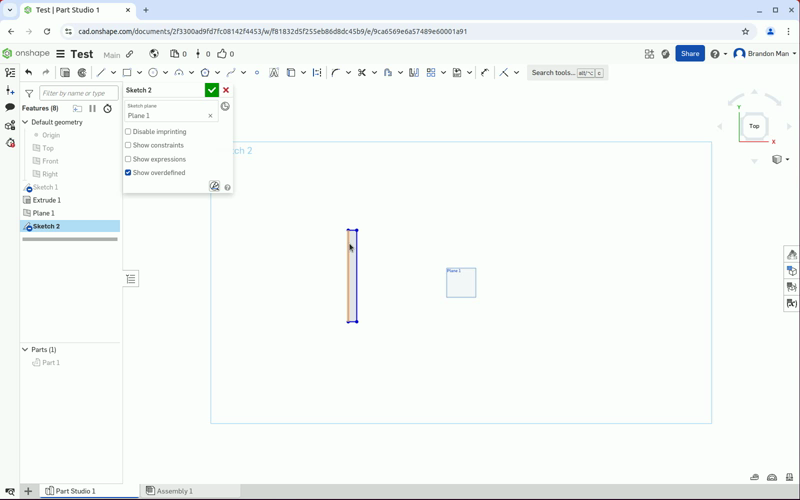
scroll(6)
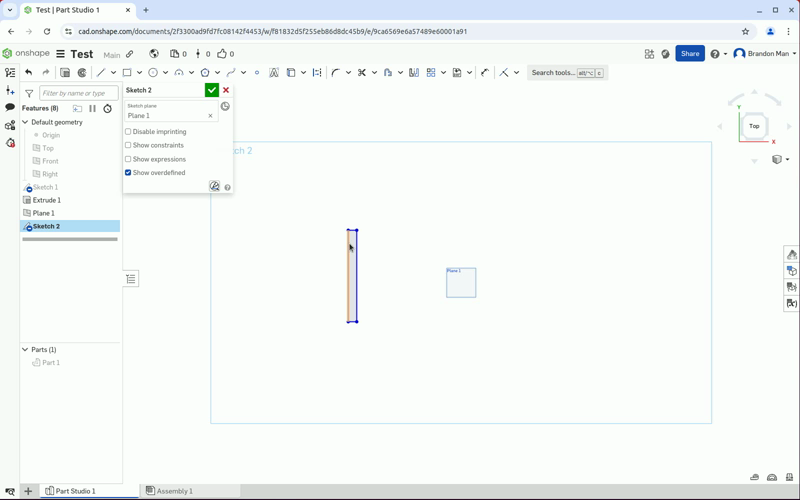
scroll(6)
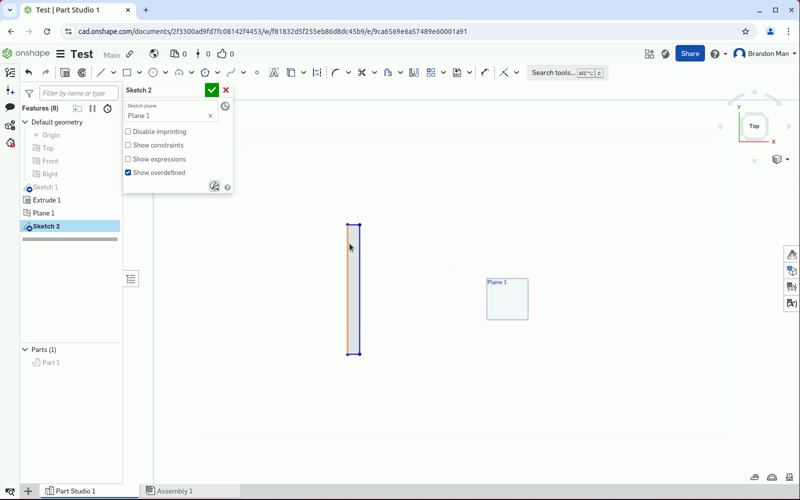
scroll(6)
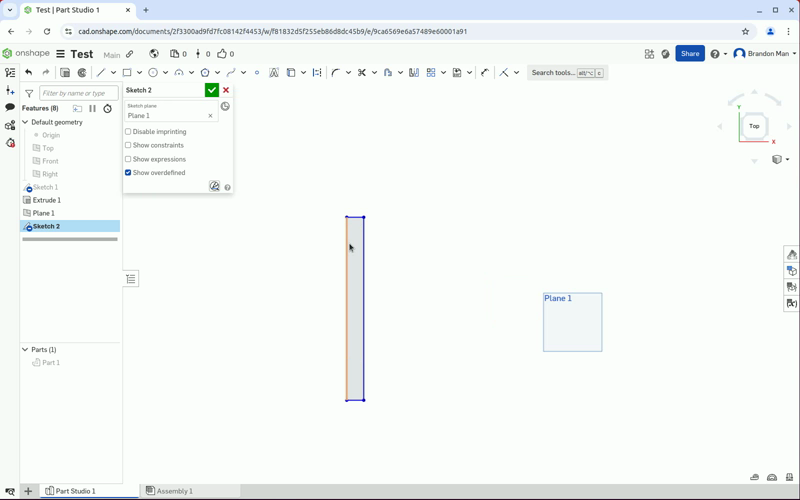
scroll(6)
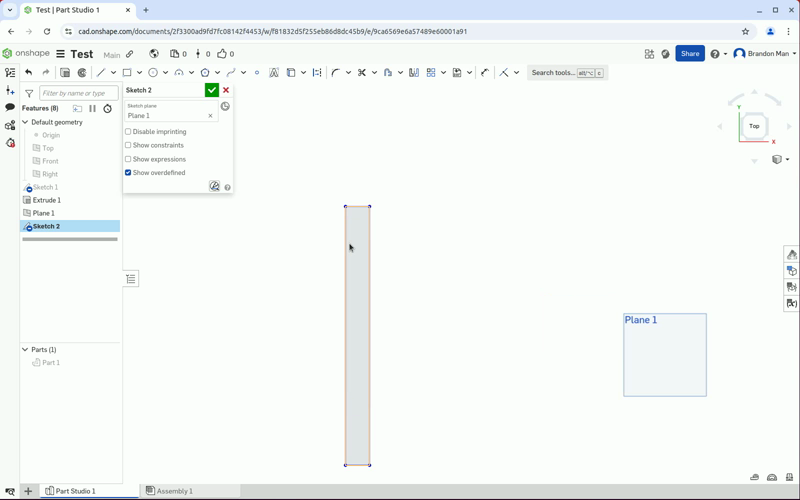
scroll(6)
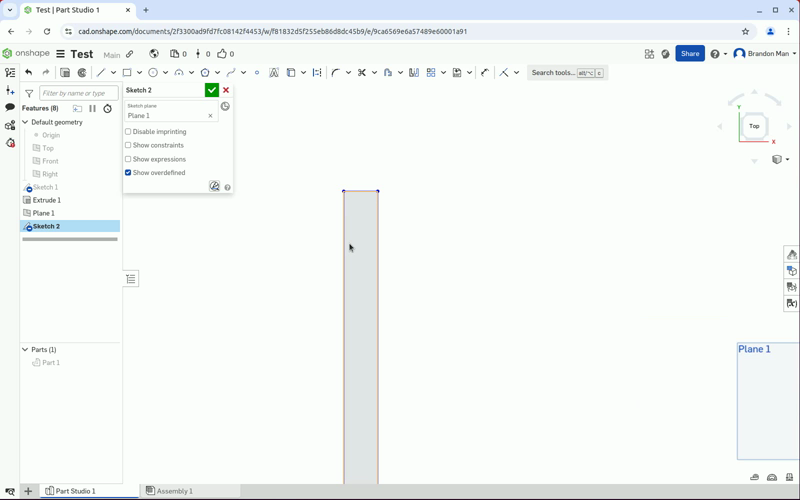
scroll(6)
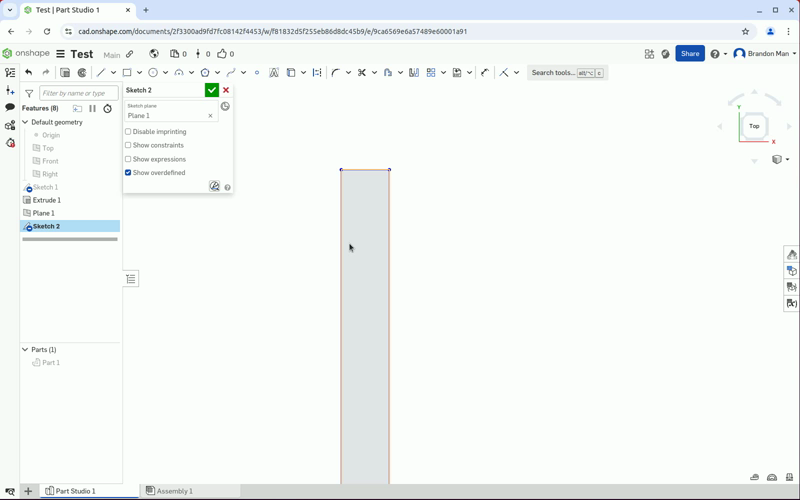
scroll(6)
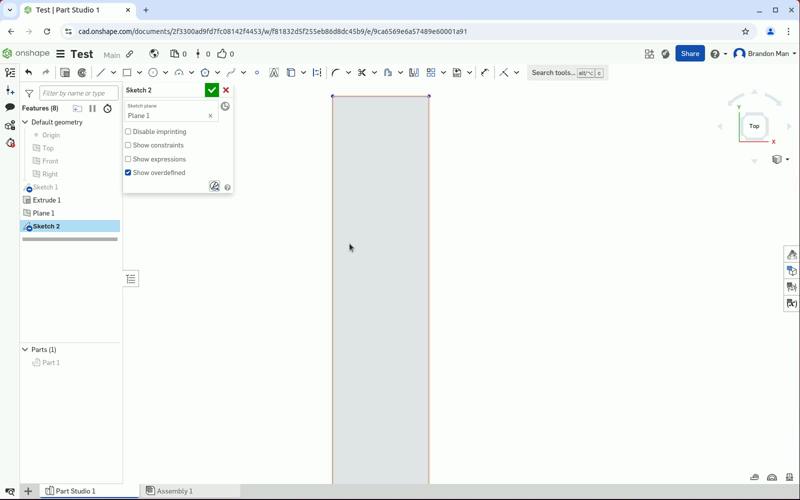
click(349, 243)
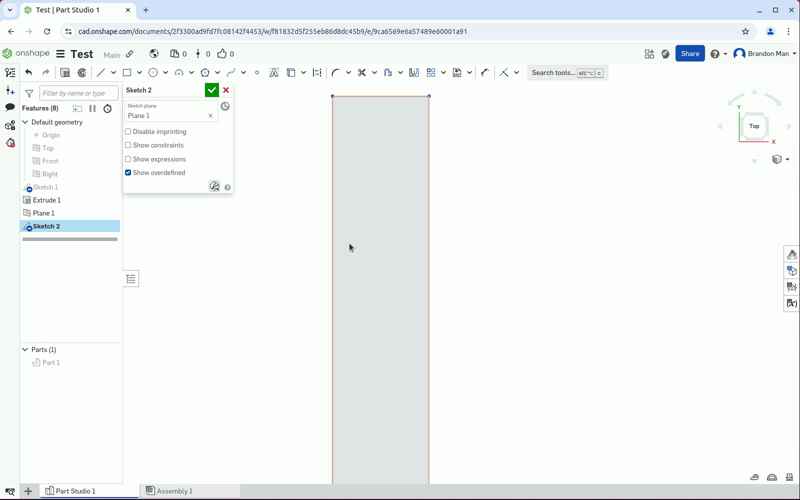
scroll(-6)
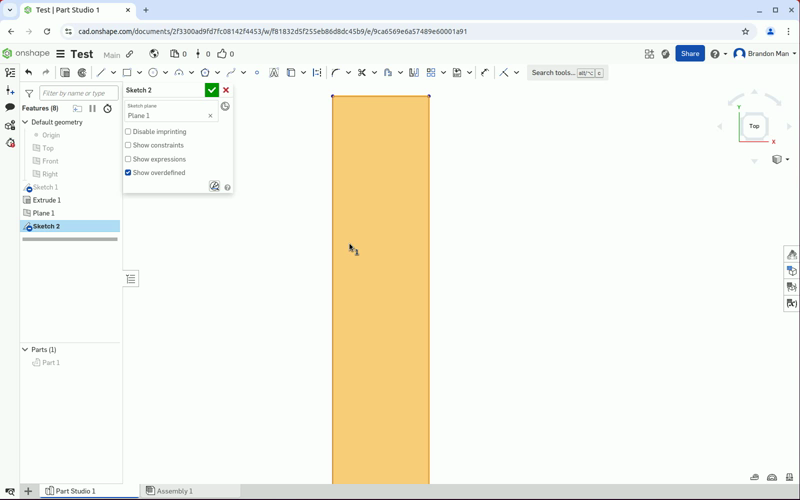
scroll(-6)
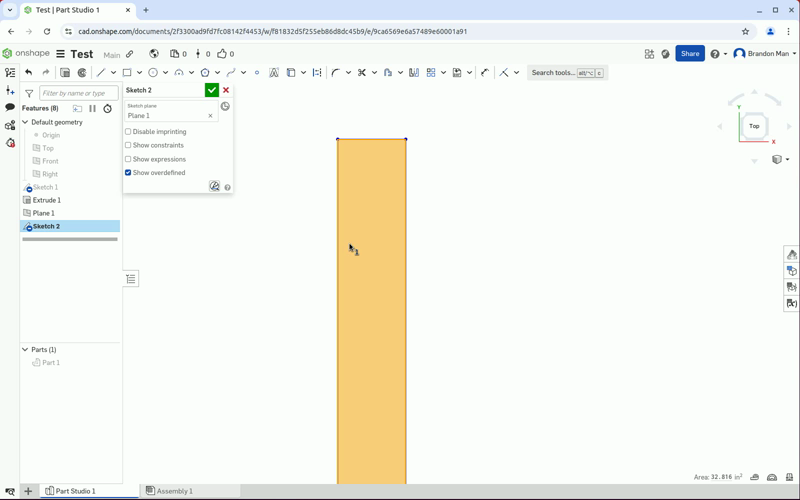
scroll(-6)
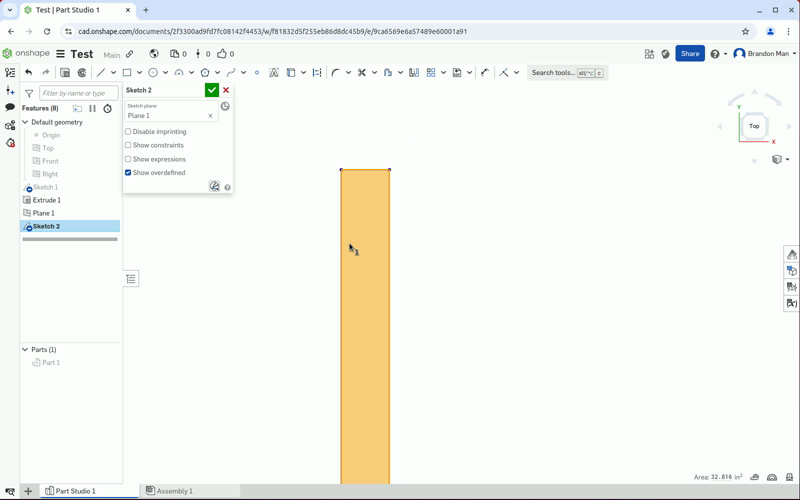
scroll(-6)
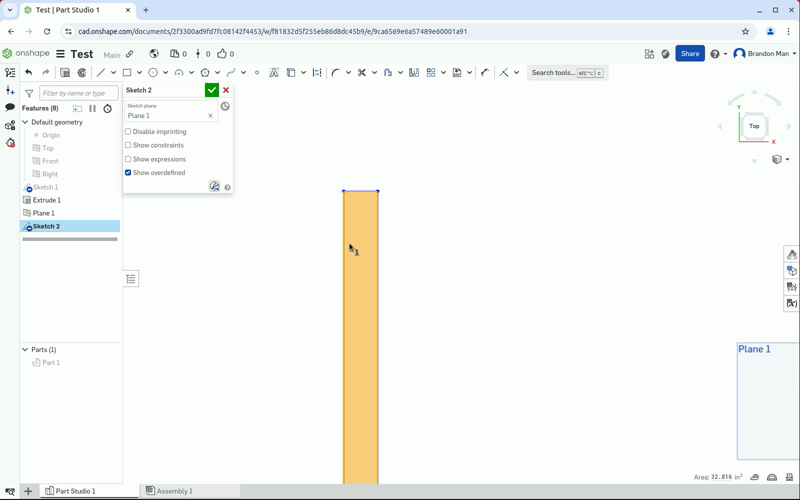
scroll(-6)
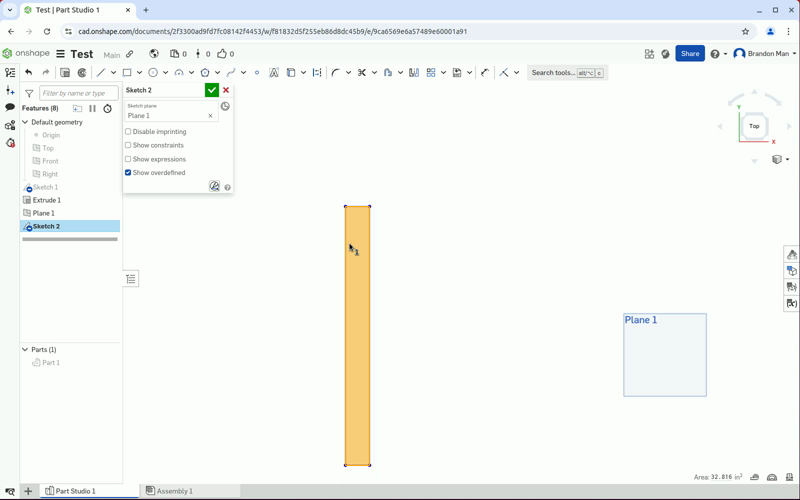
scroll(-6)
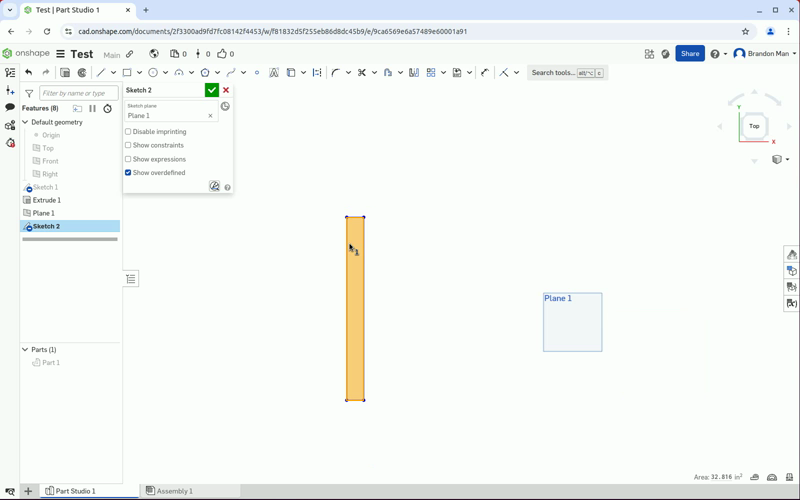
scroll(-6)
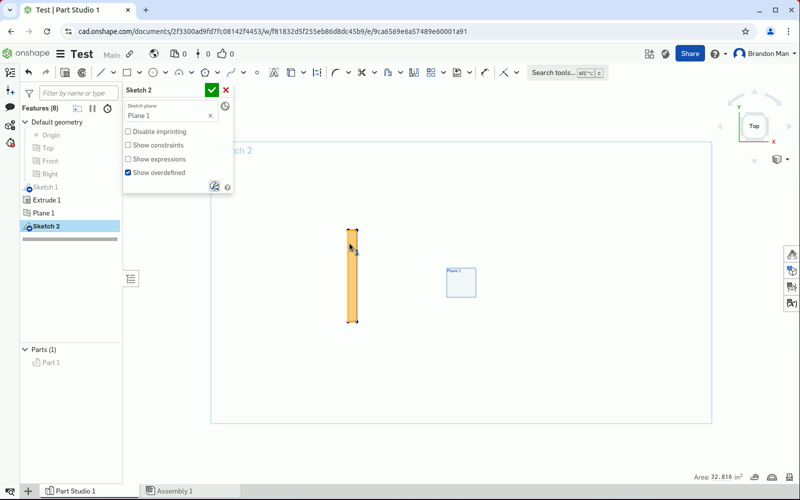
mouse_move(73, 352)
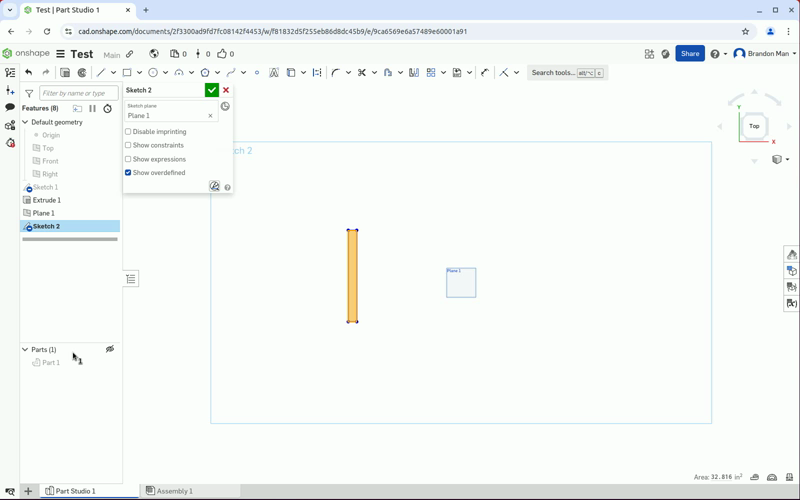
key(shift+y)
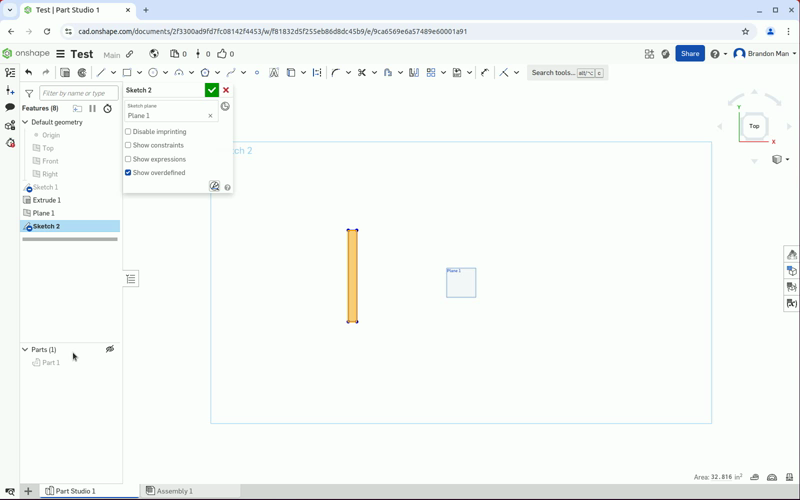
key(shift+e)
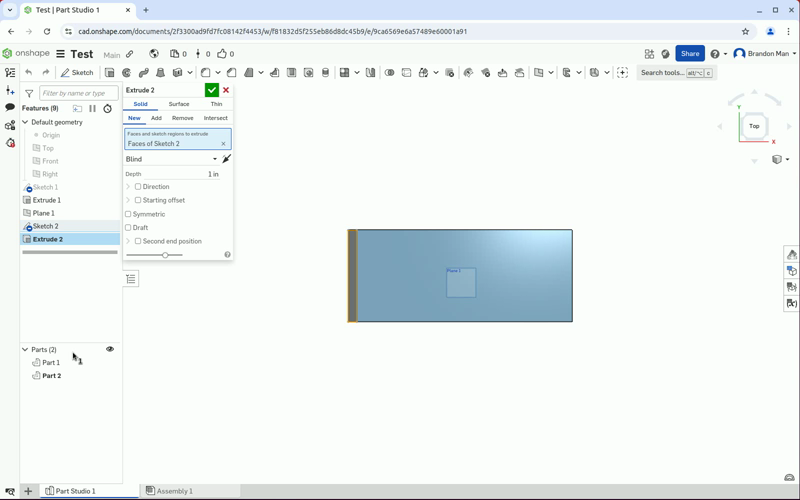
mouse_move(143, 106)
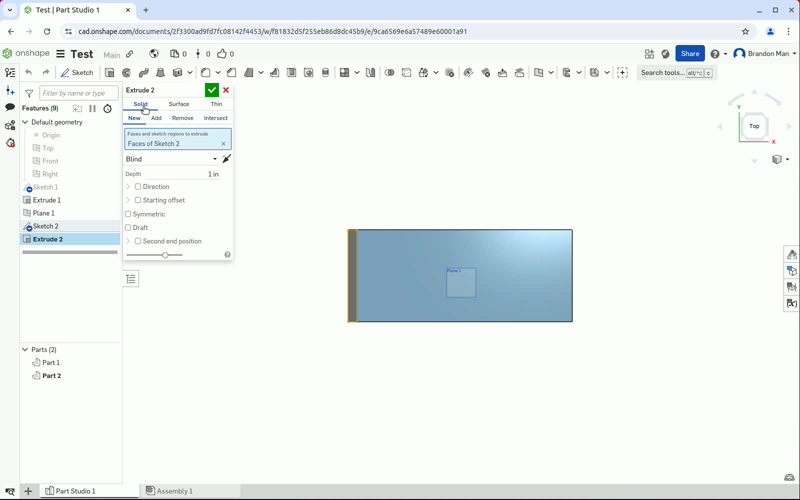
click(143, 106)
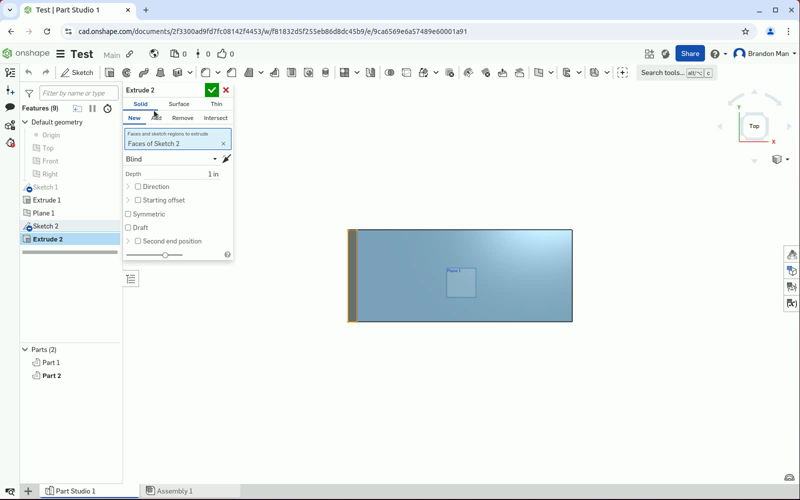
mouse_move(186, 120)
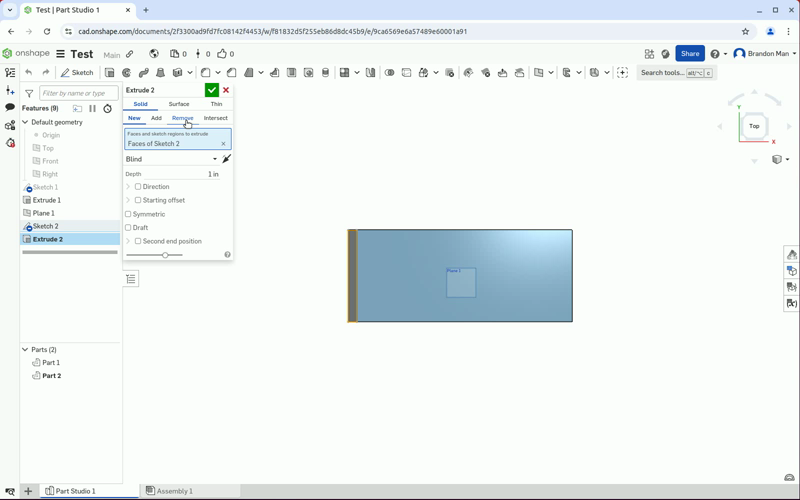
click(186, 120)
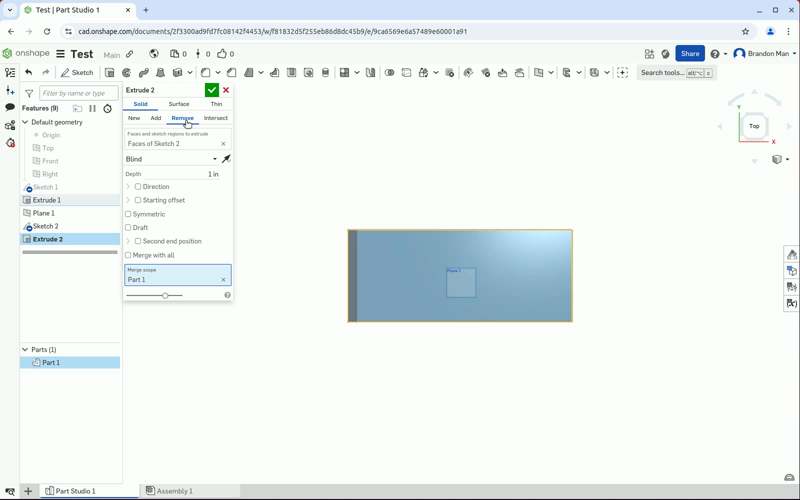
key(tab, 4)
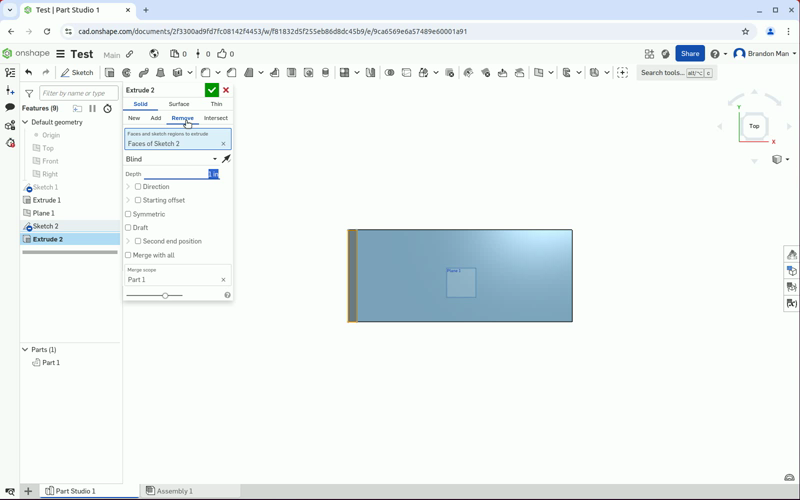
text(0.963)
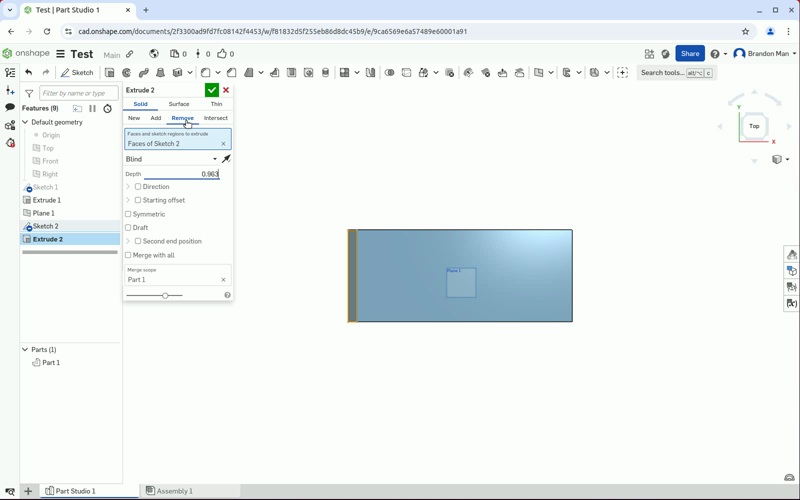
key(tab, 6)
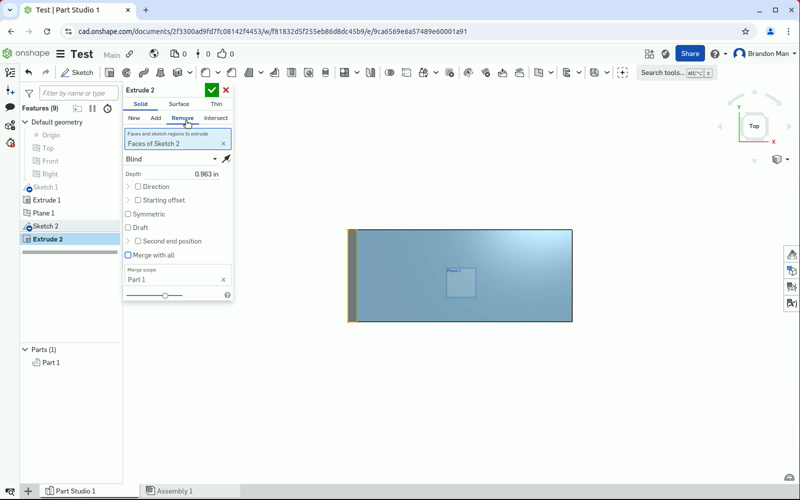
key(space)
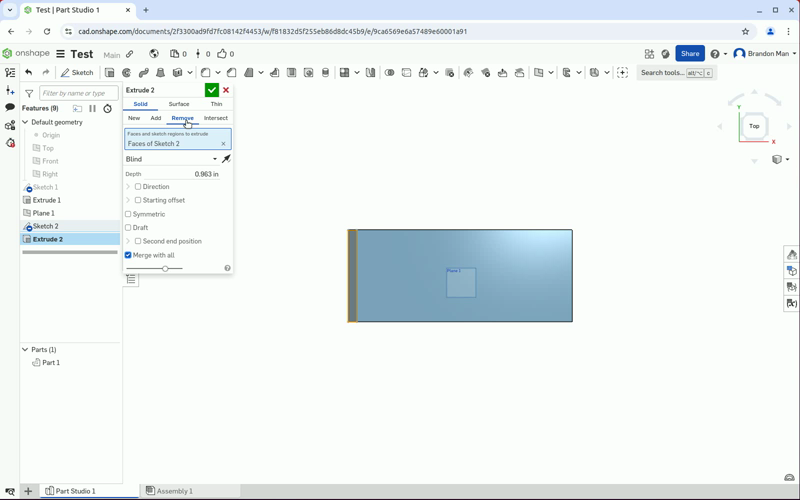
key(enter)
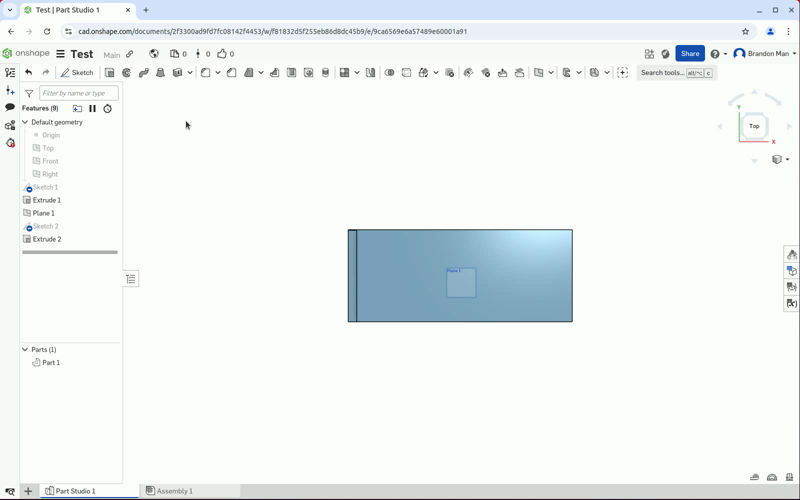
key(shift+h)
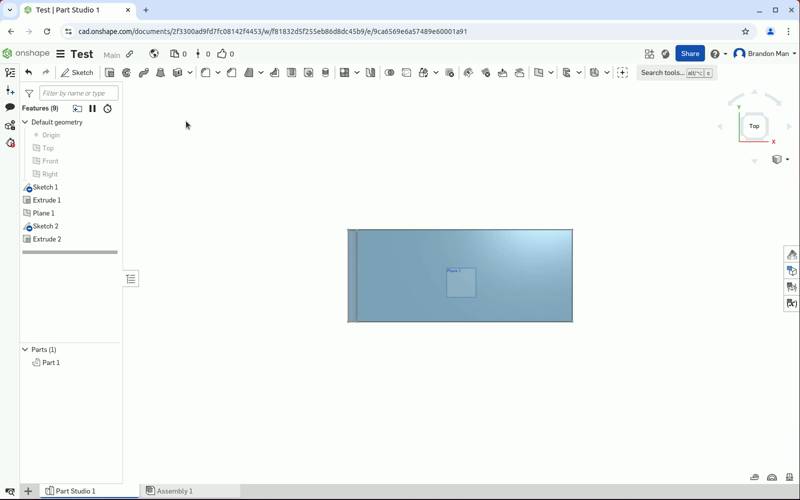
key(shift+h)
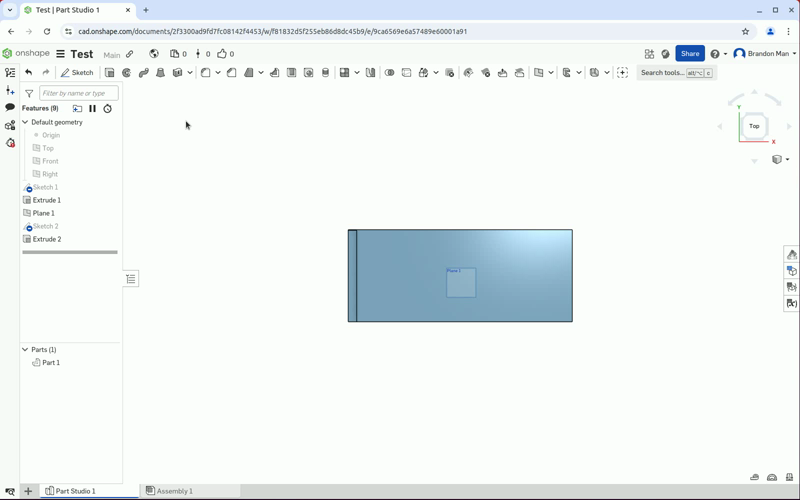
mouse_move(73, 189)
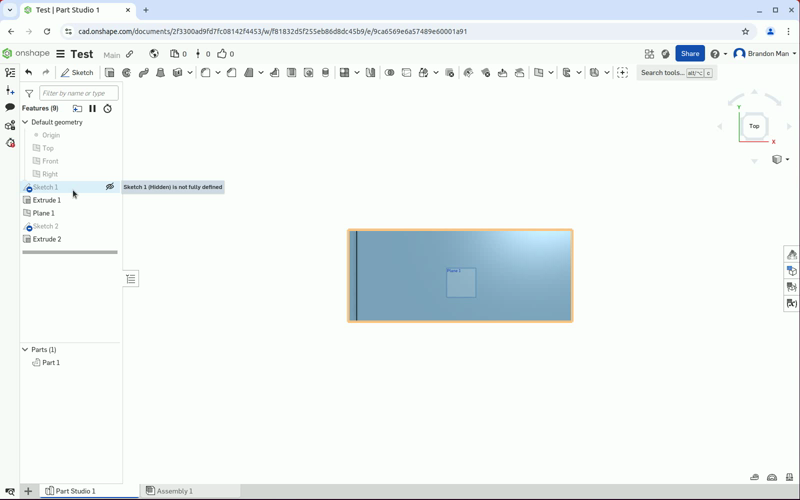
click(73, 189)
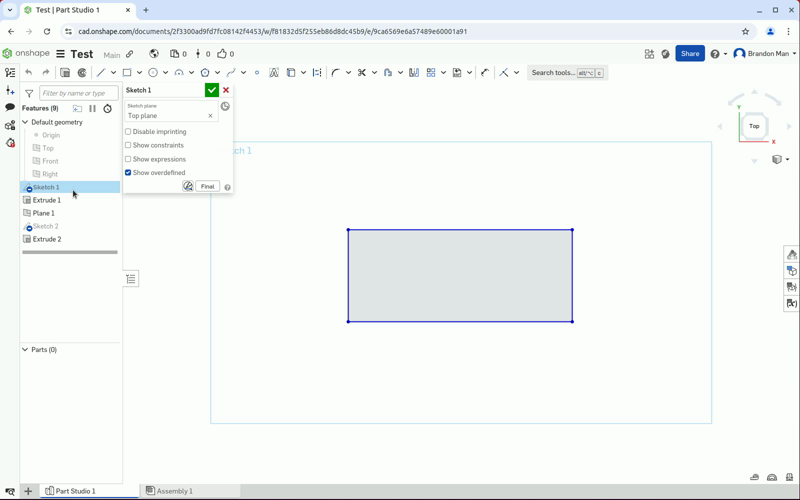
mouse_move(229, 92)
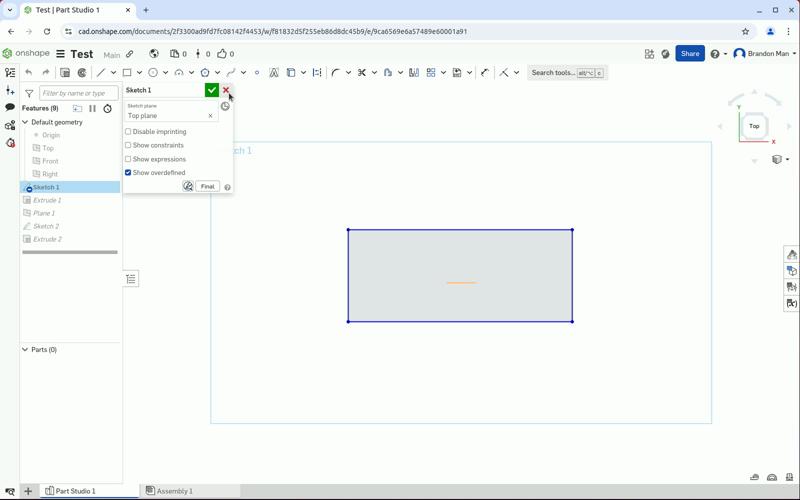
click(229, 92)
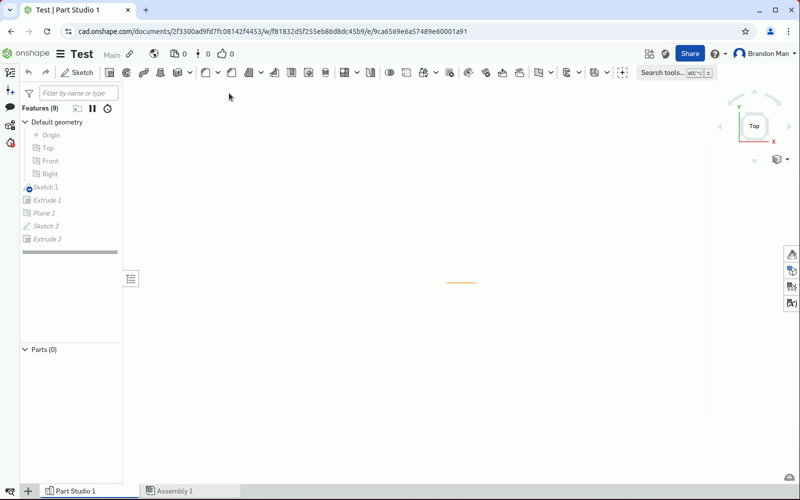
key(shift+s)
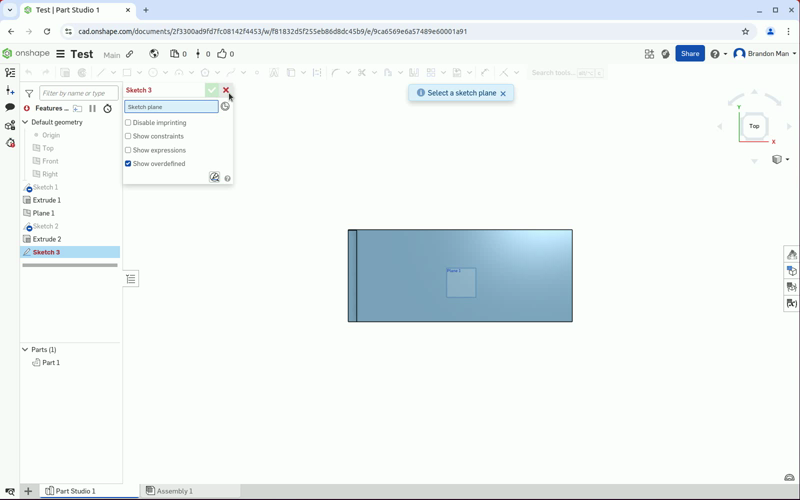
mouse_move(73, 215)
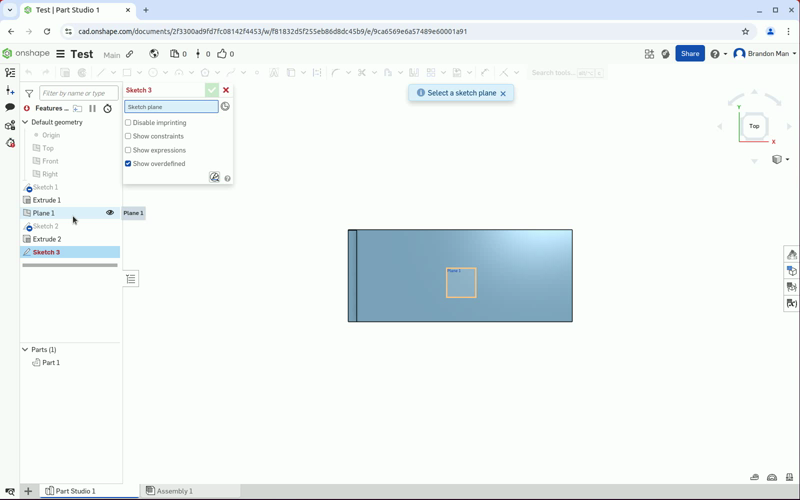
click(73, 215)
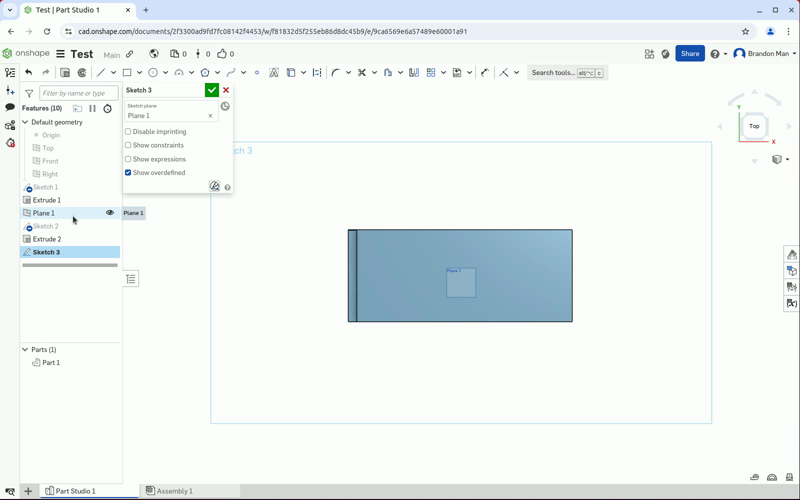
mouse_move(73, 352)
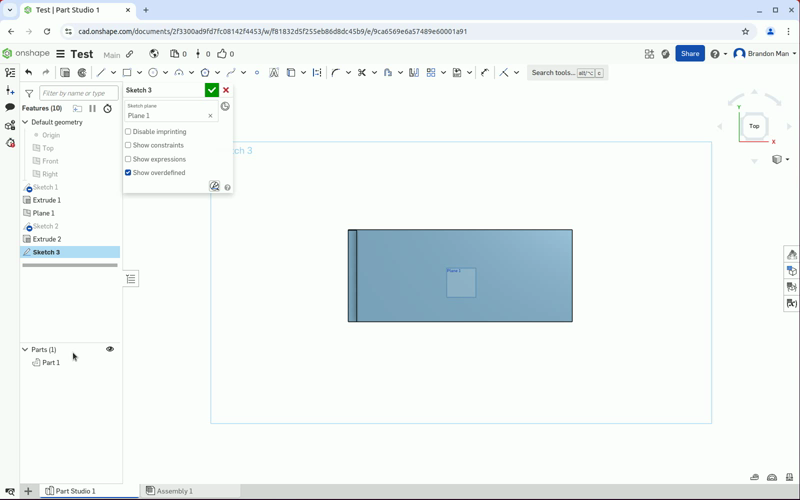
key(y)
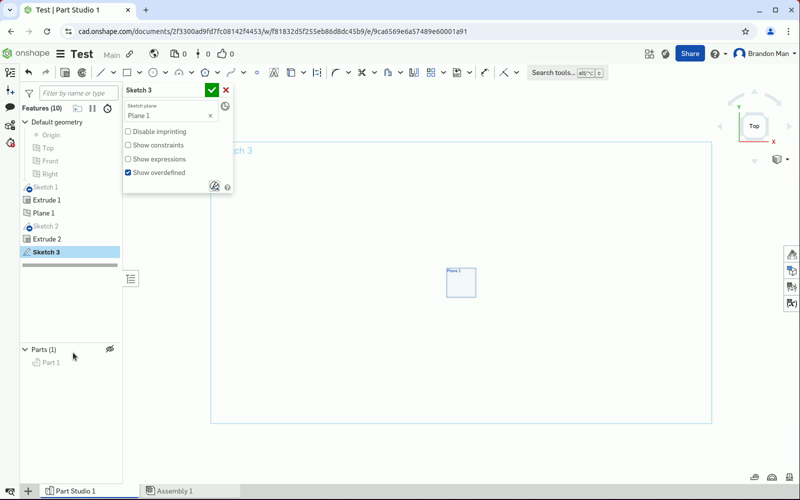
key(l)
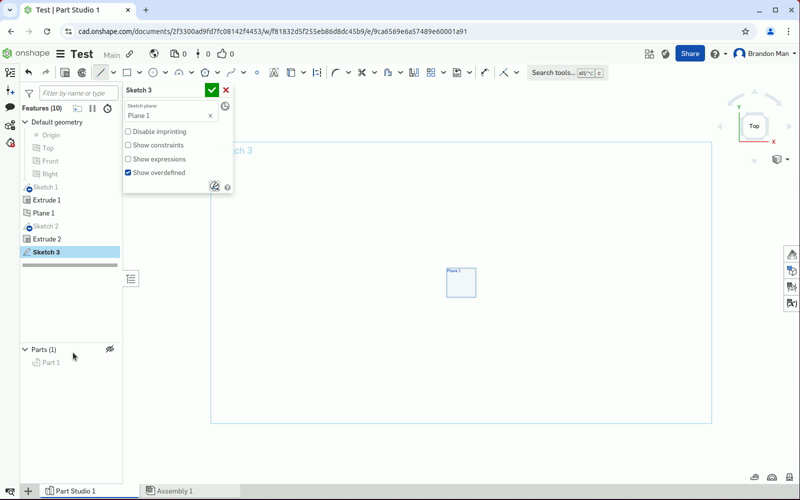
key_down(shift)
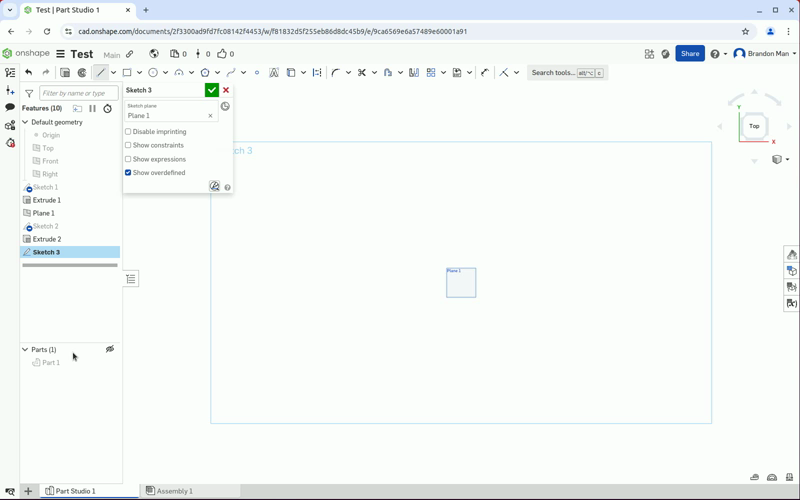
mouse_move(564, 321)
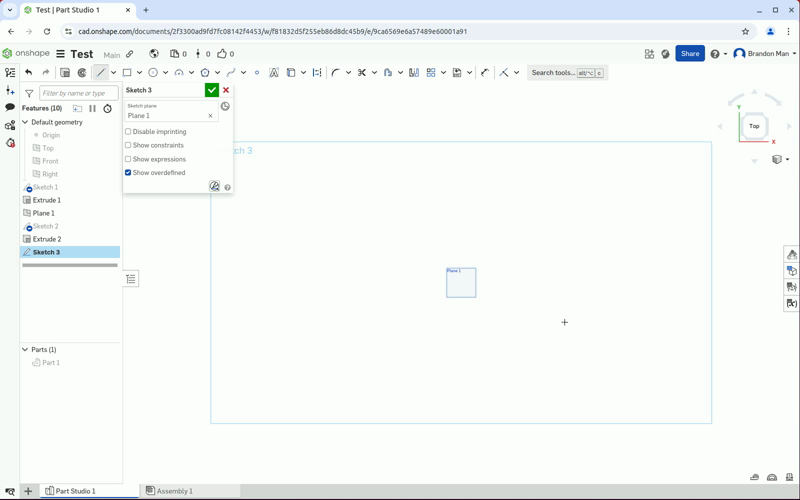
click(564, 321)
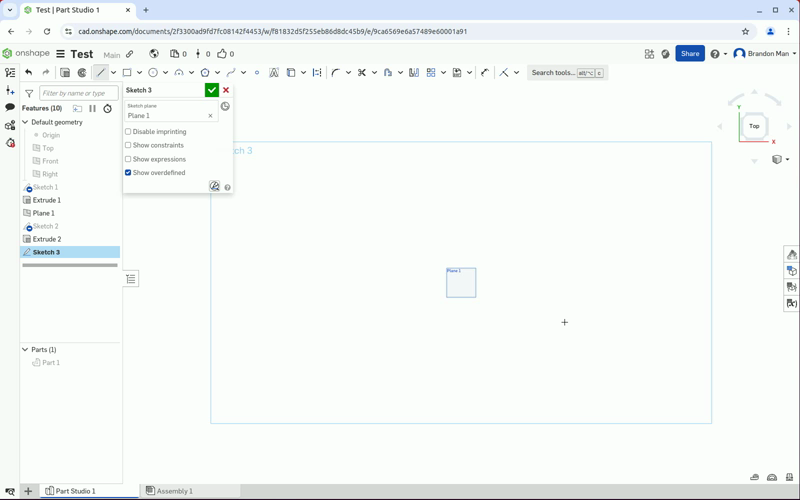
key_up(shift)
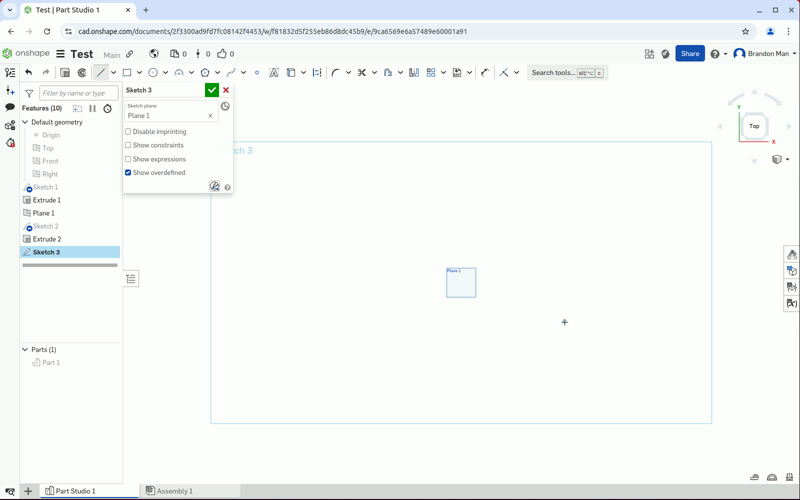
key_down(shift)
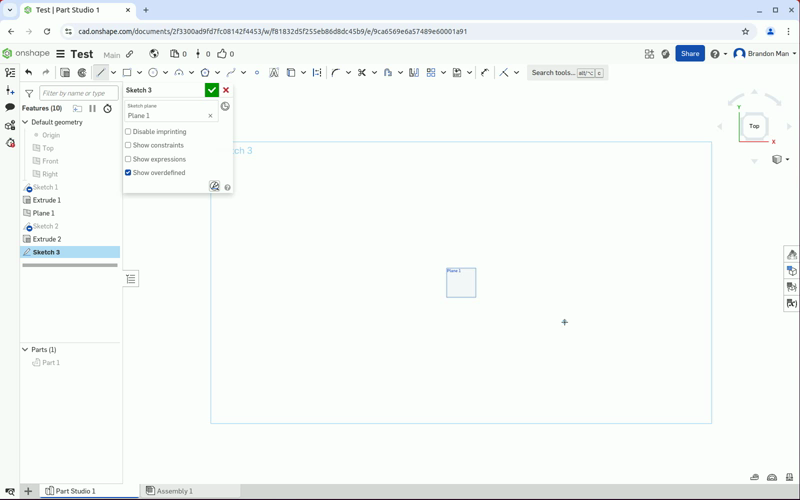
mouse_move(589, 321)
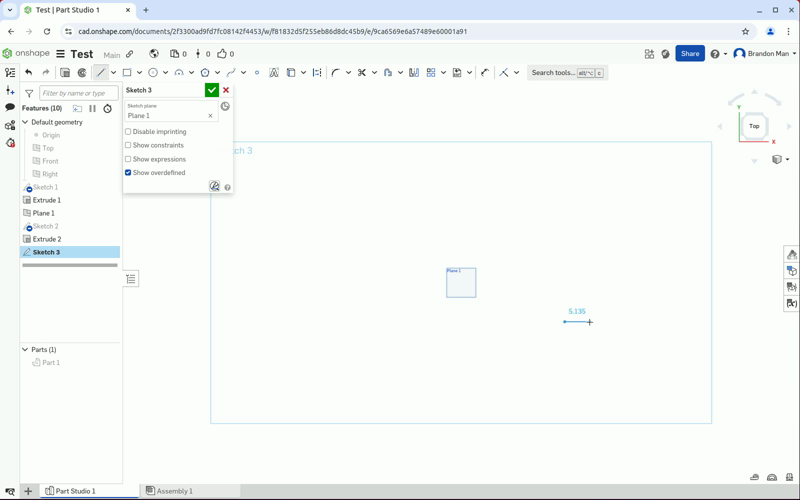
mouse_move(573, 321)
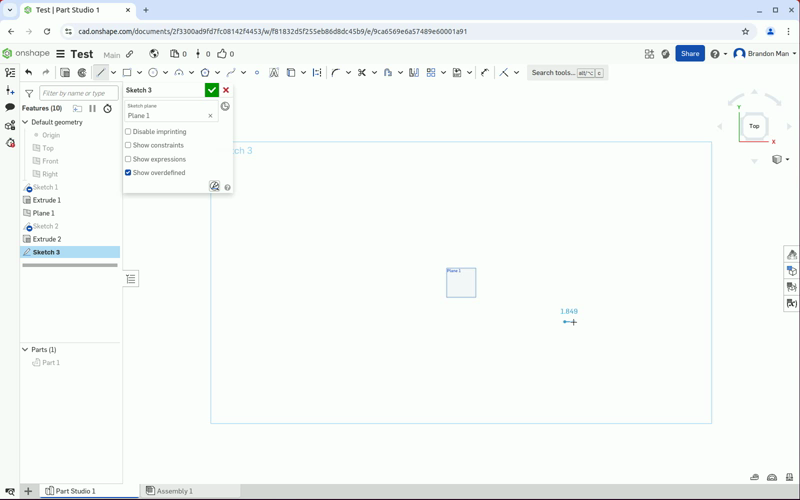
click(573, 321)
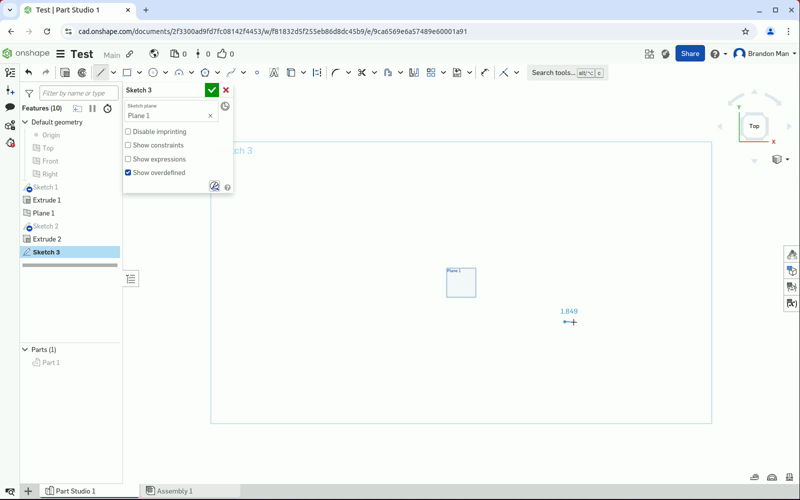
key_up(shift)
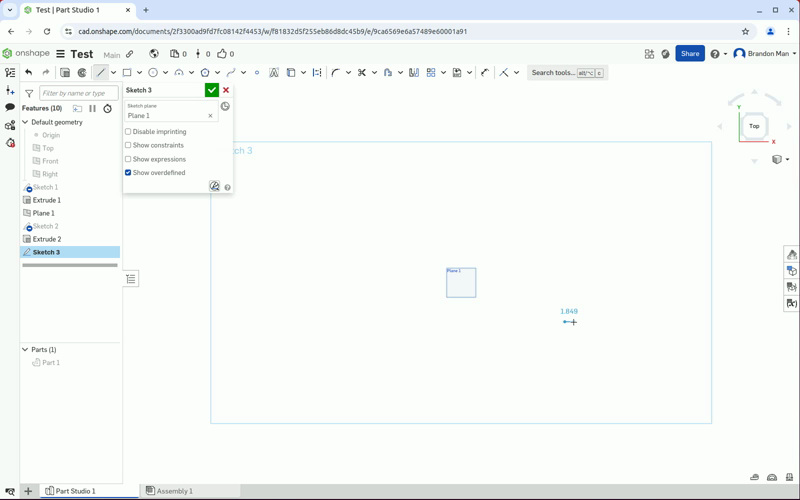
key_down(shift)
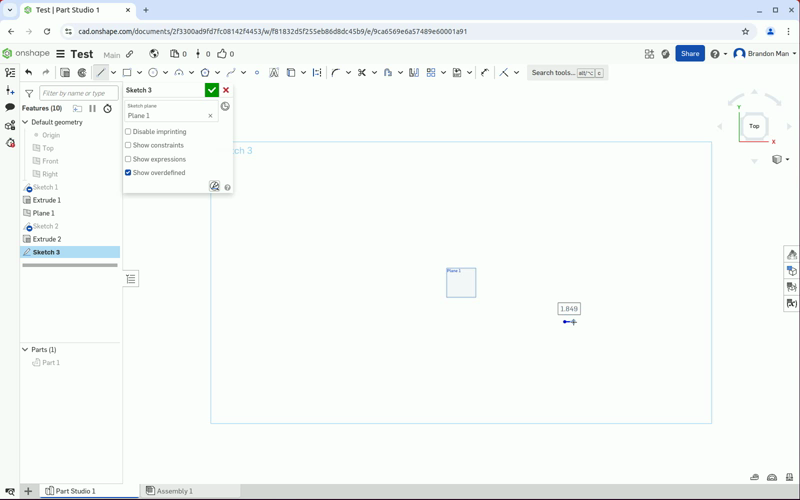
mouse_move(573, 230)
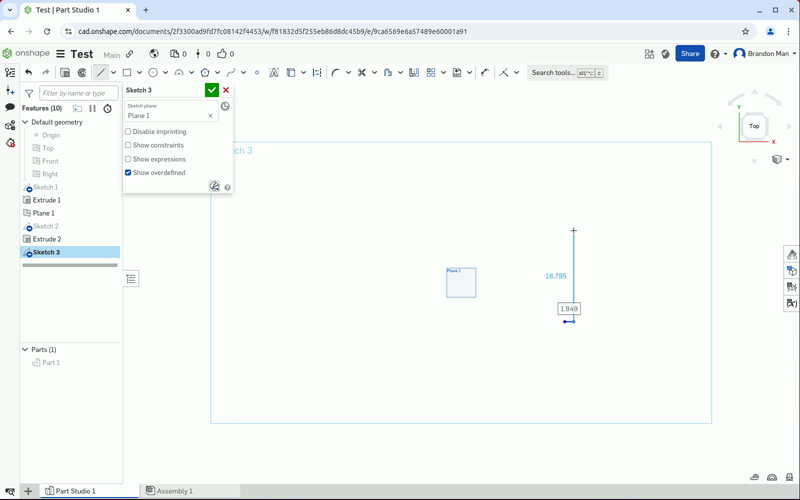
click(573, 230)
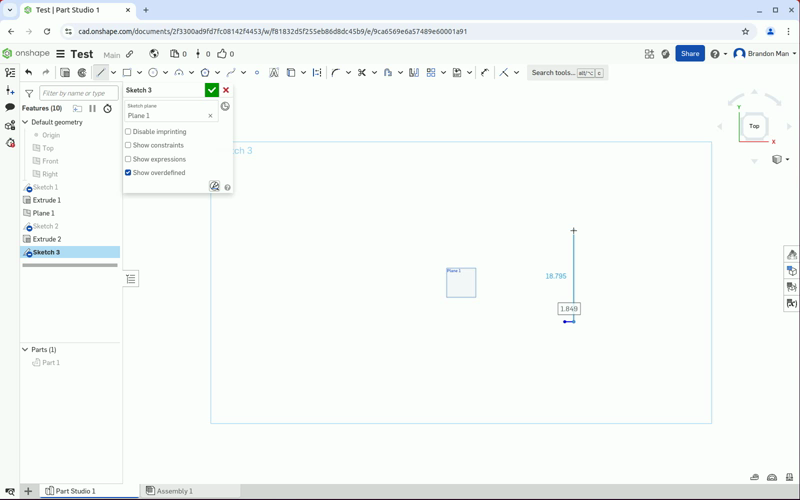
key_up(shift)
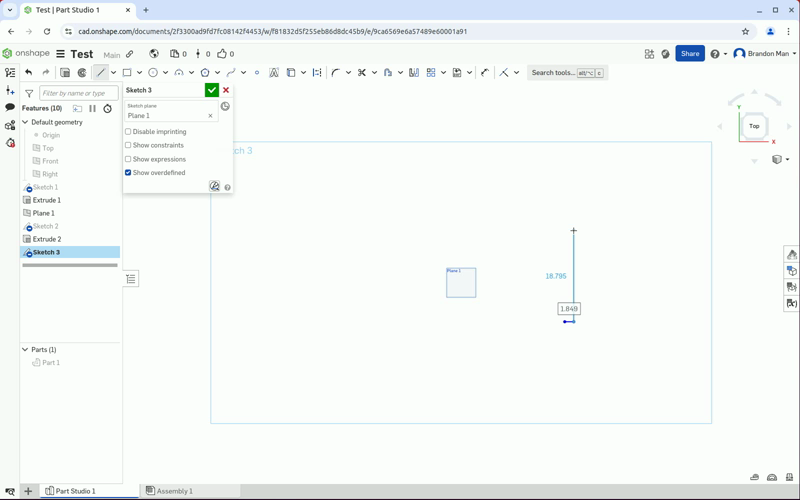
key_down(shift)
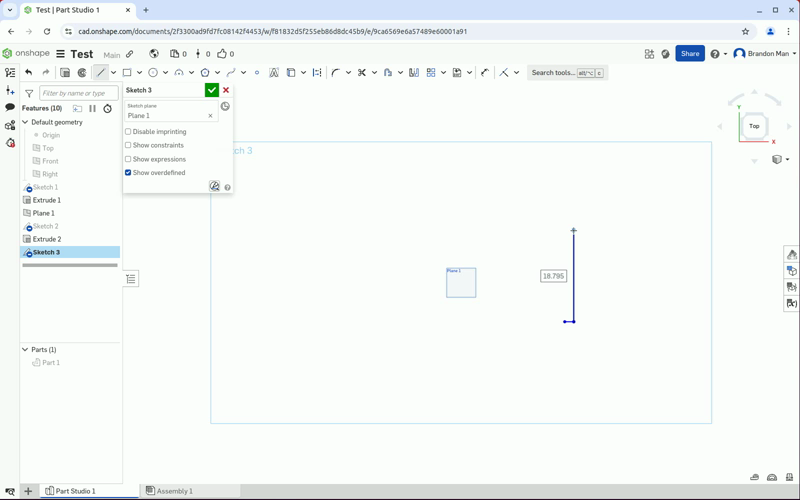
mouse_move(589, 230)
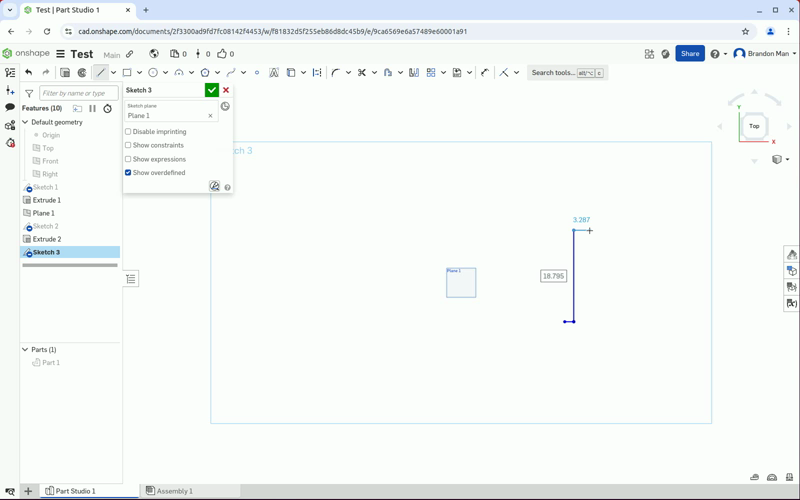
mouse_move(564, 230)
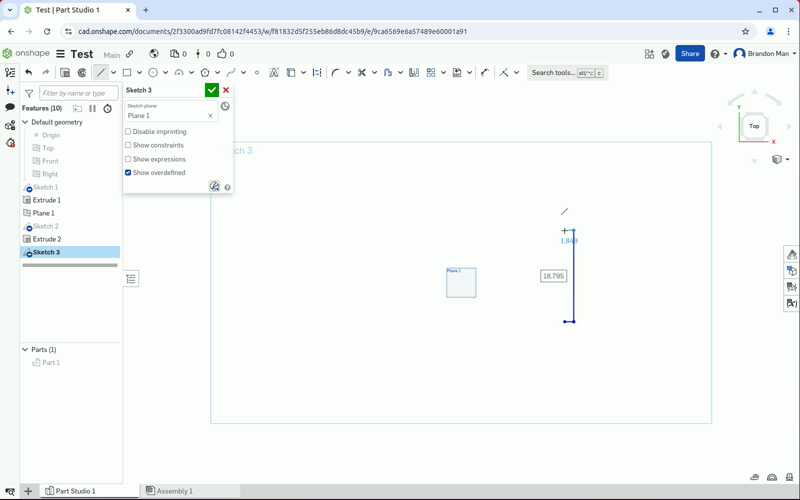
click(564, 230)
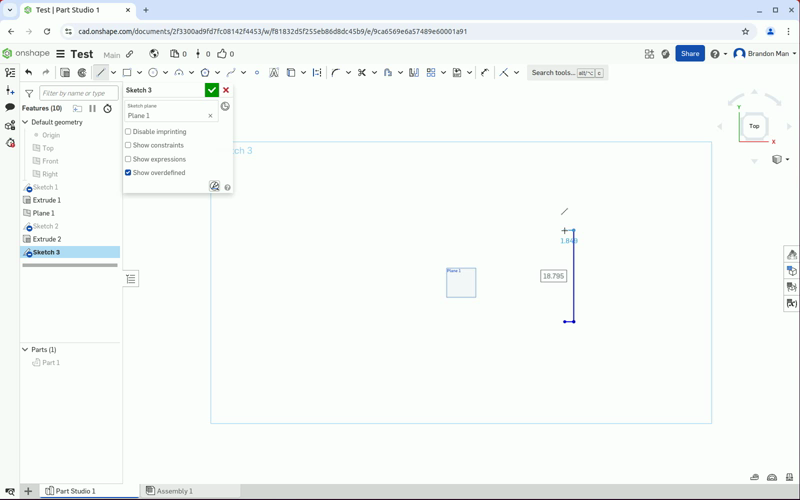
key_up(shift)
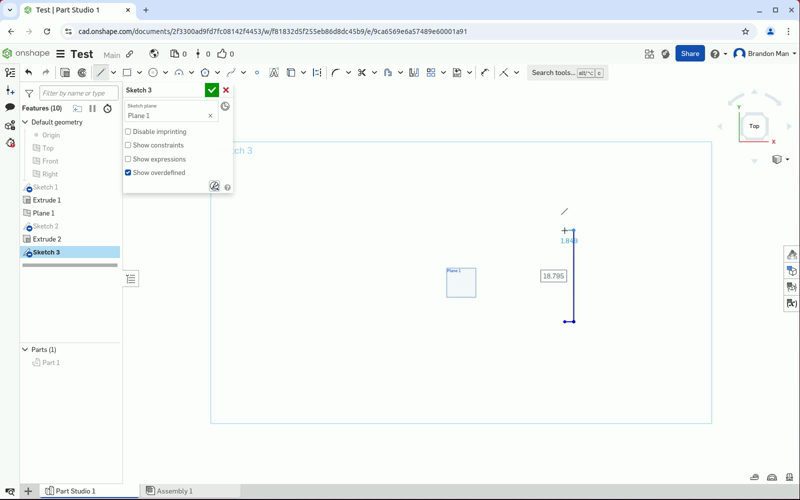
key_down(shift)
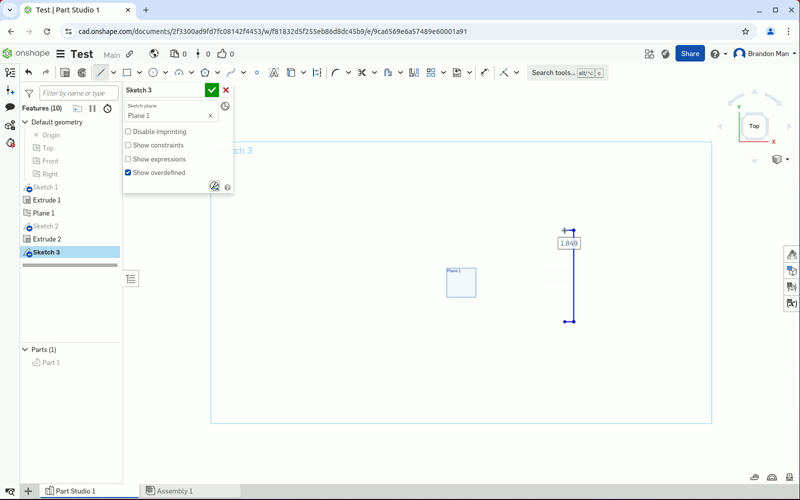
mouse_move(564, 321)
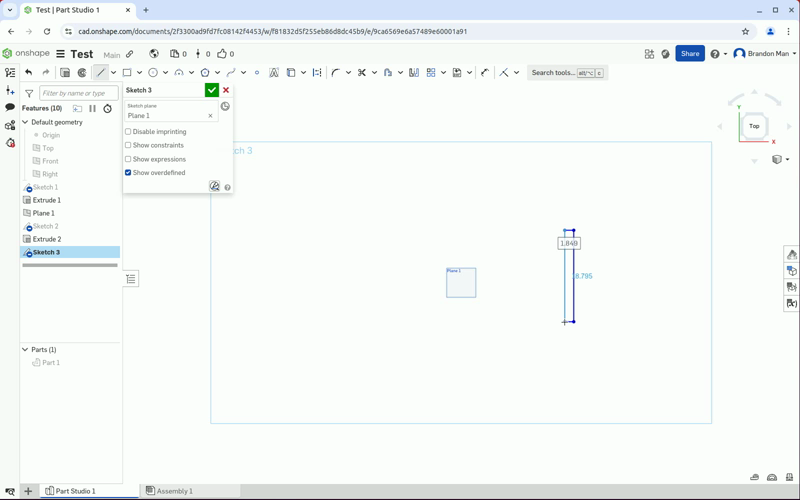
key_up(shift)
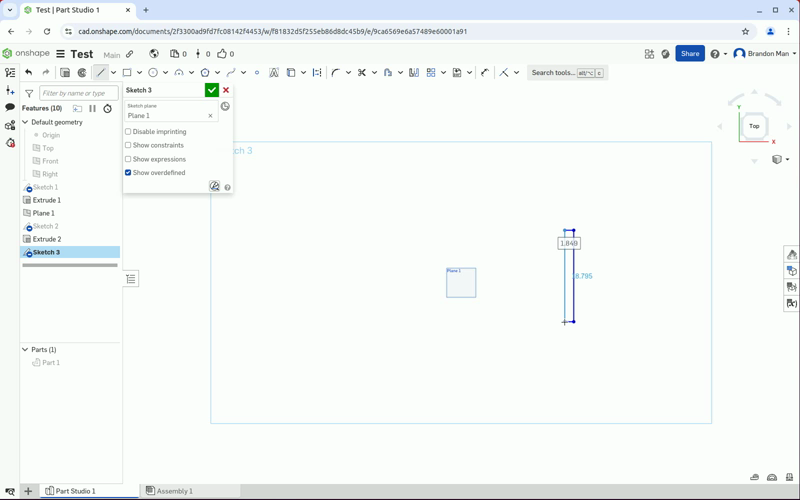
click(564, 321)
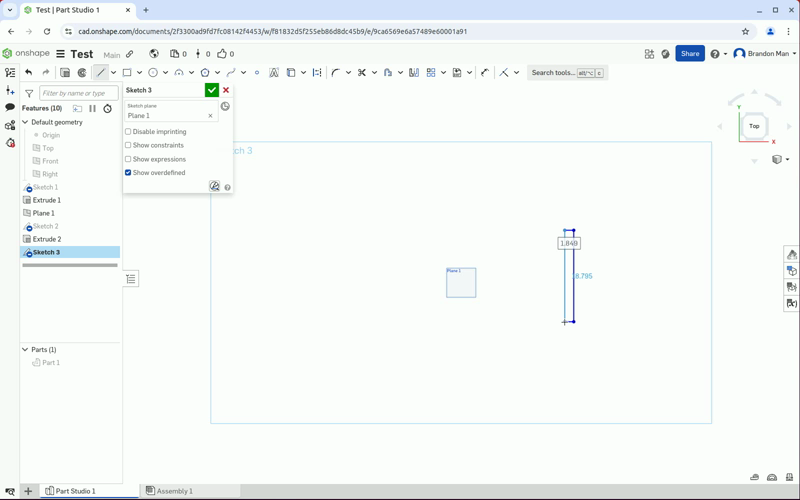
key(esc)
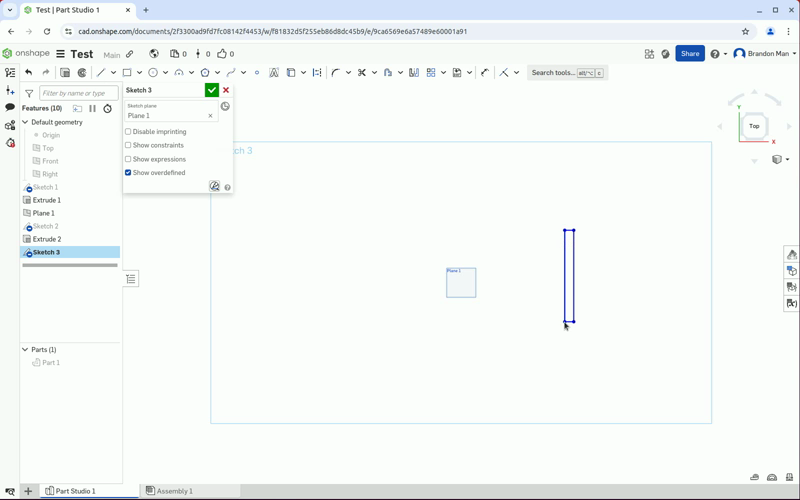
mouse_move(566, 315)
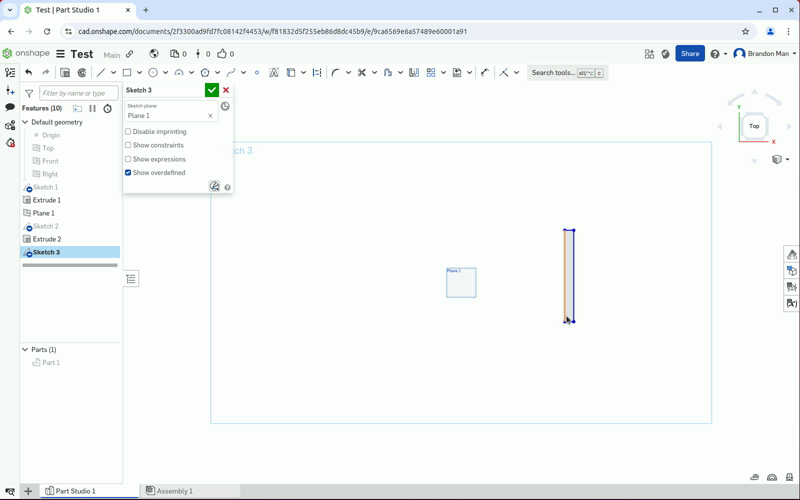
scroll(6)
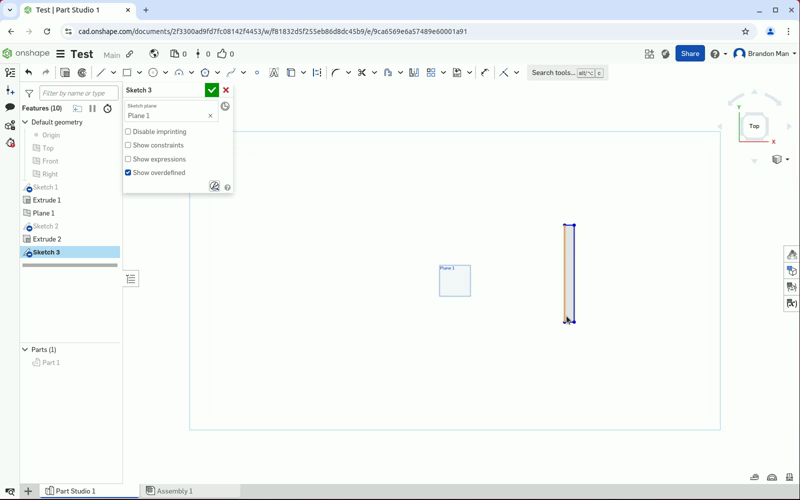
scroll(6)
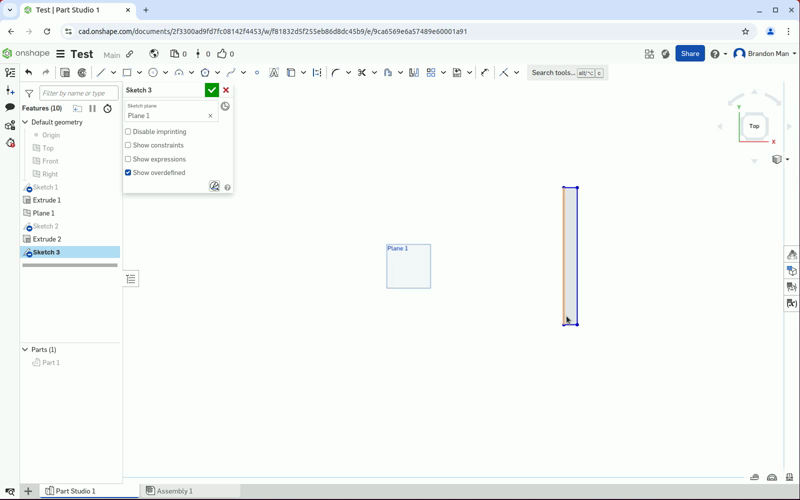
scroll(6)
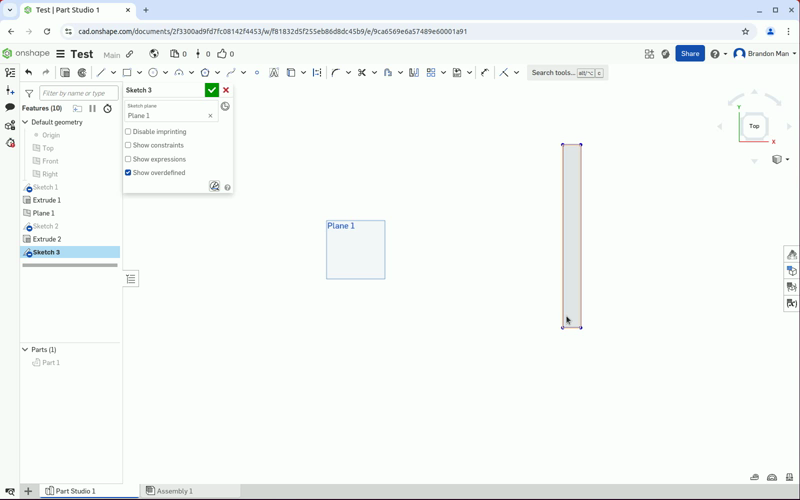
scroll(6)
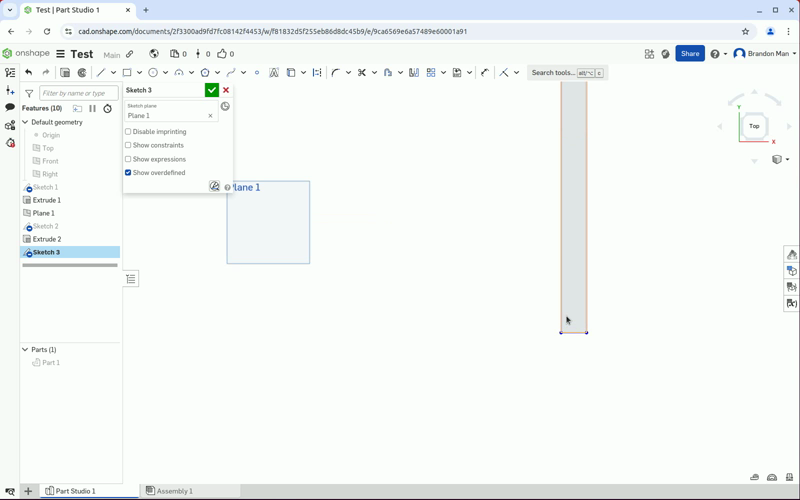
scroll(6)
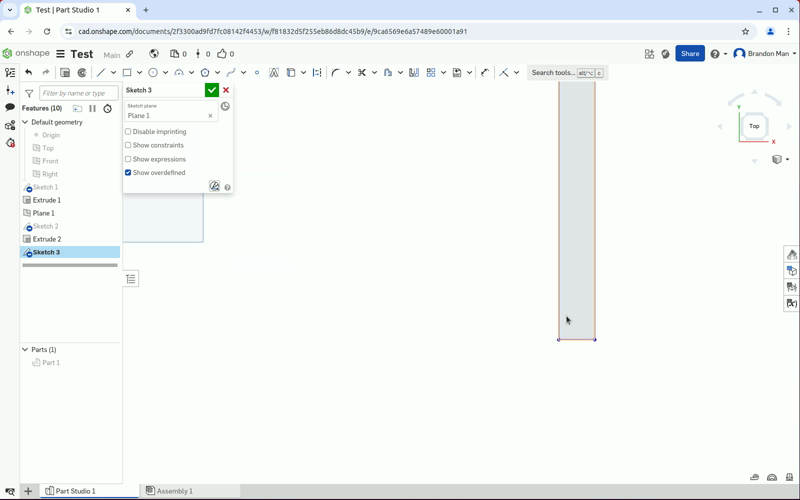
scroll(6)
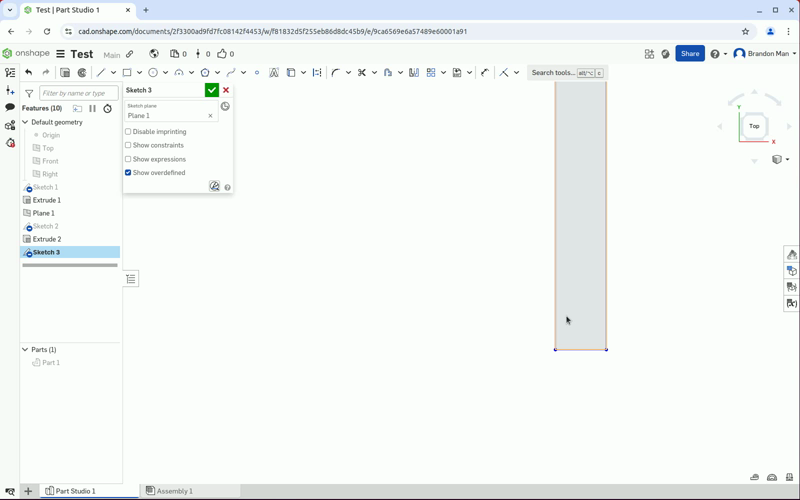
scroll(6)
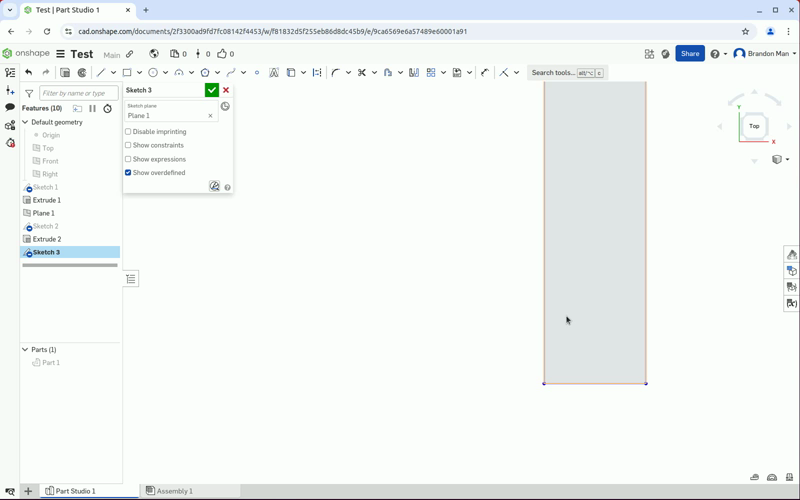
click(566, 315)
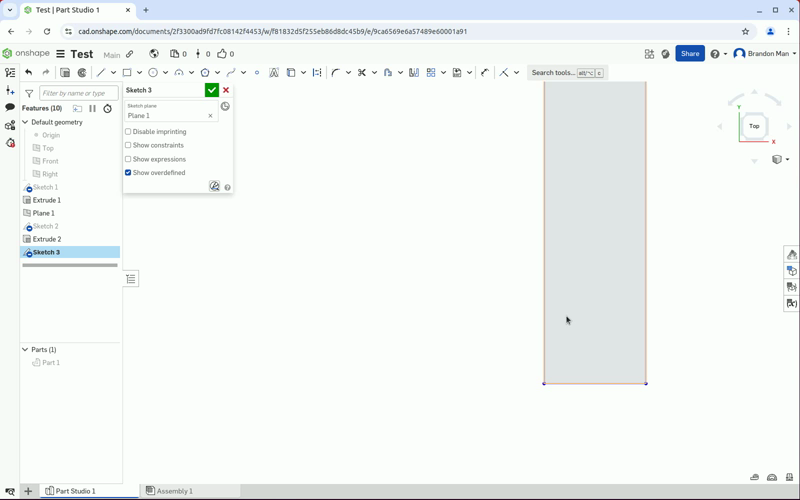
scroll(-6)
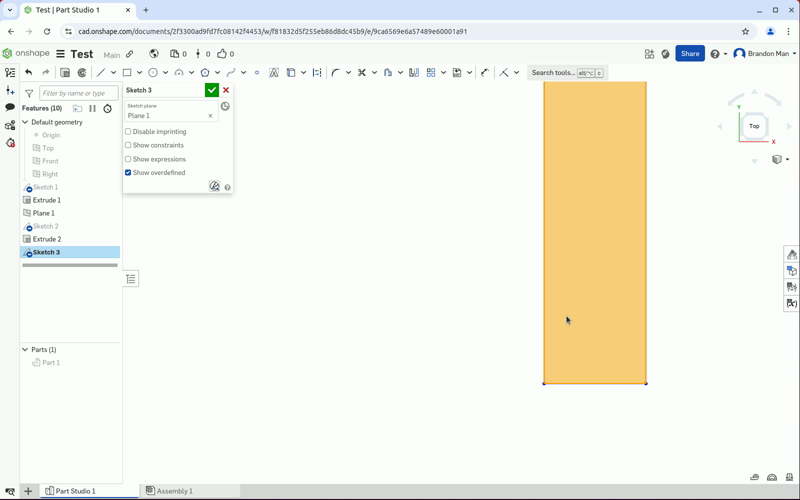
scroll(-6)
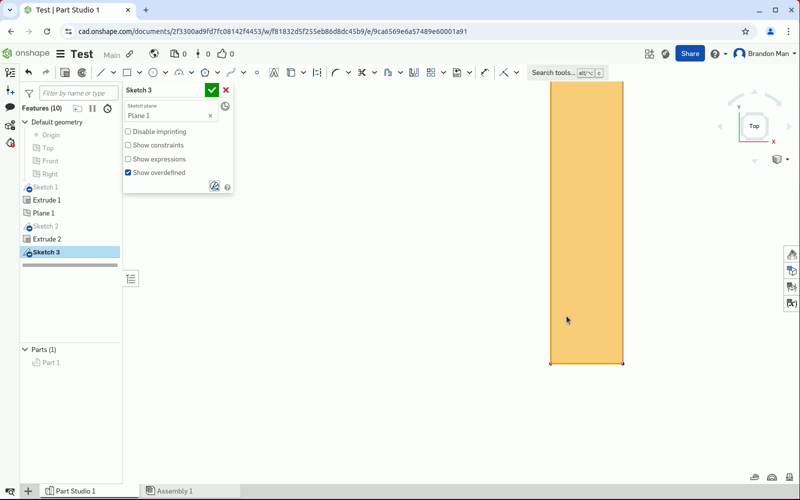
scroll(-6)
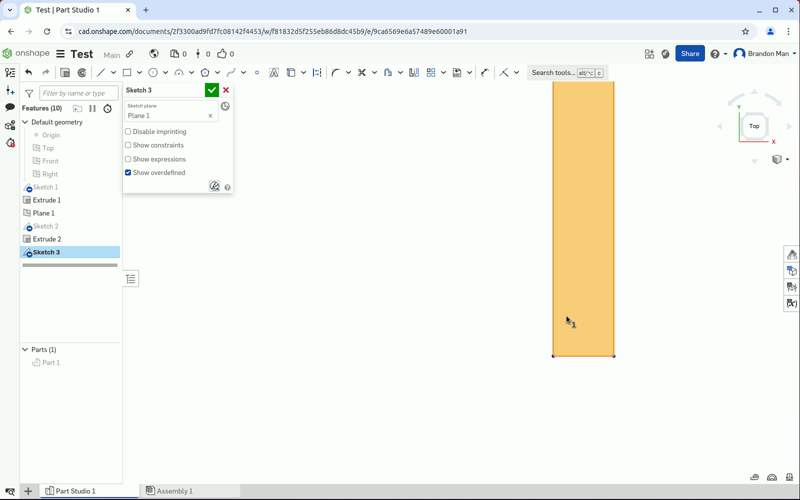
scroll(-6)
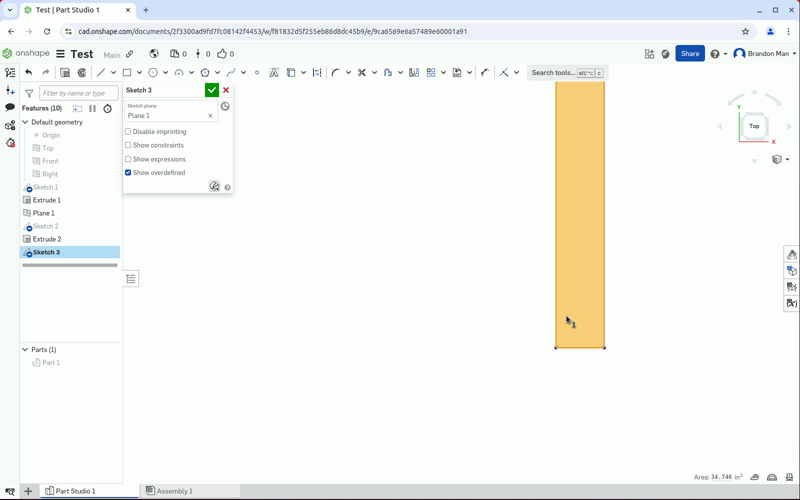
scroll(-6)
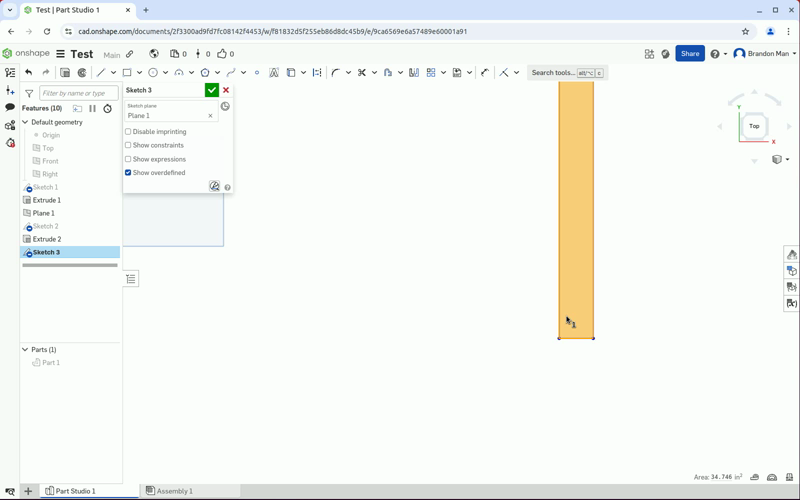
scroll(-6)
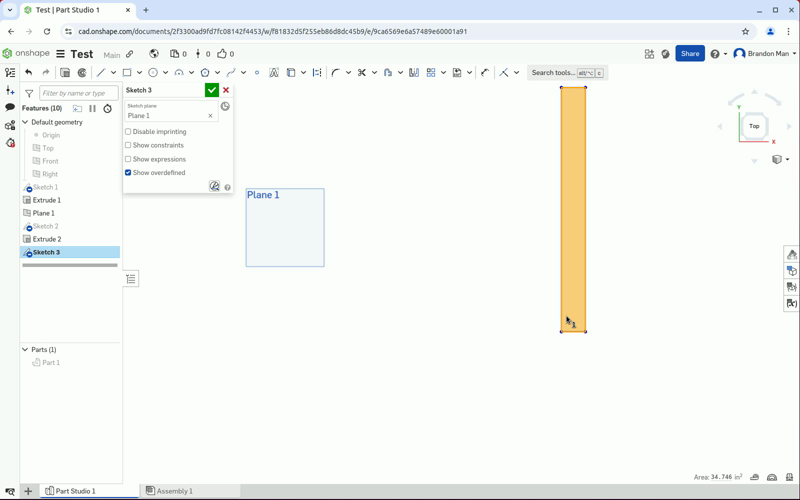
scroll(-6)
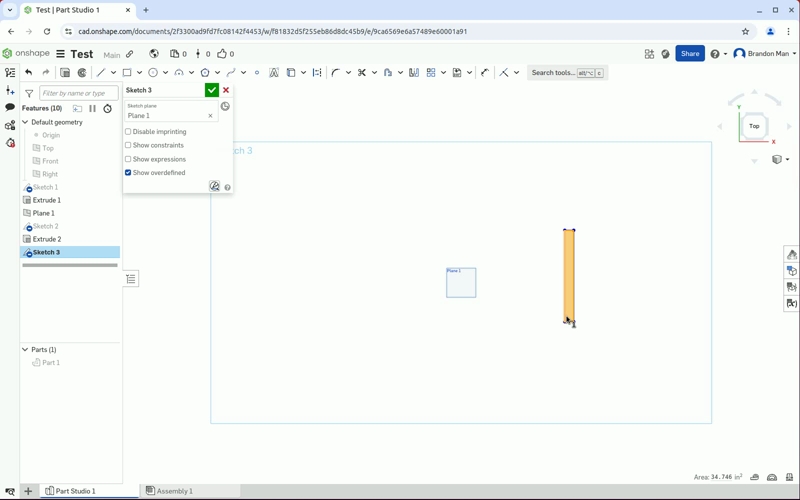
mouse_move(73, 352)
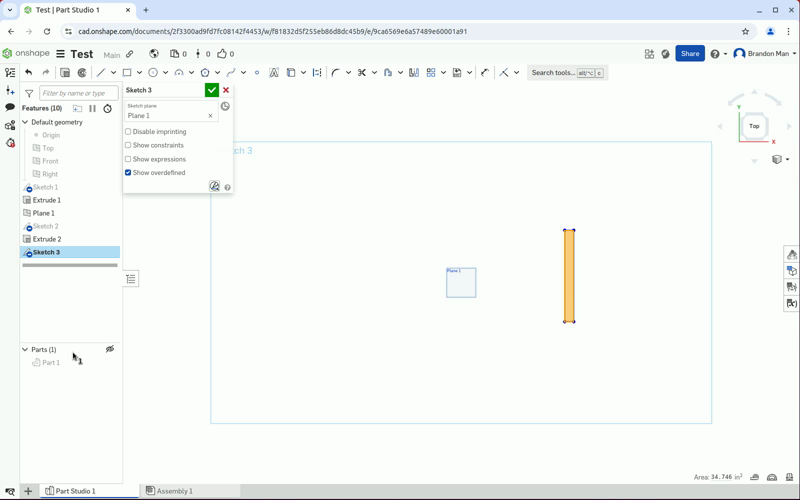
key(shift+y)
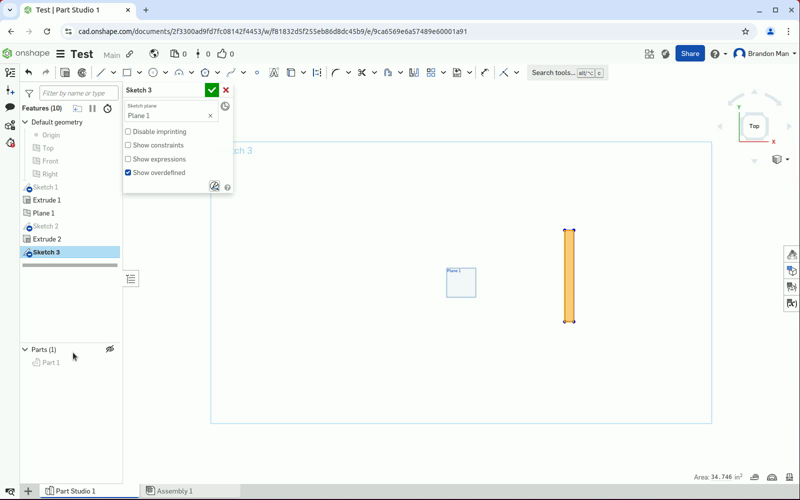
key(shift+e)
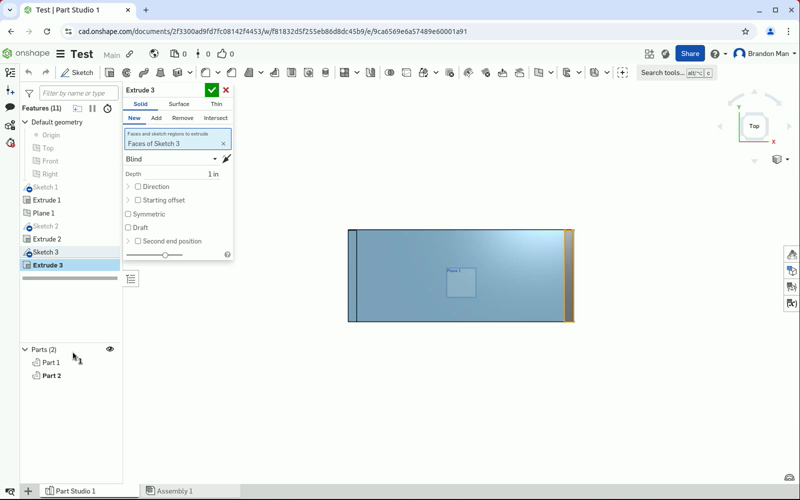
mouse_move(143, 106)
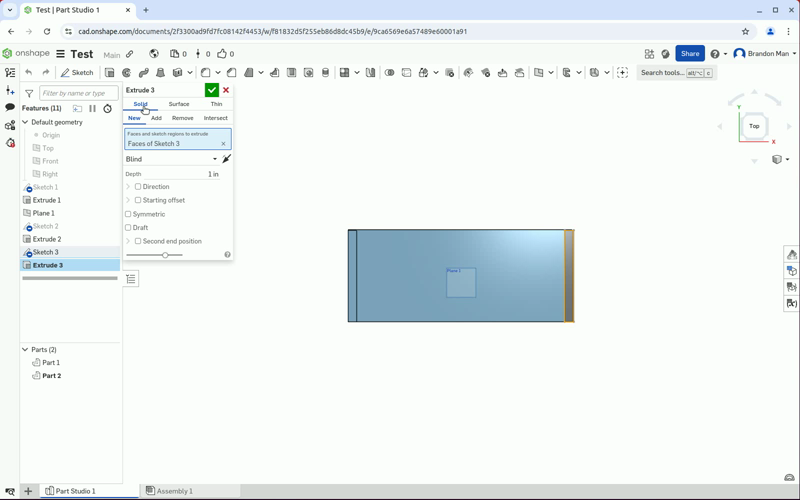
click(143, 106)
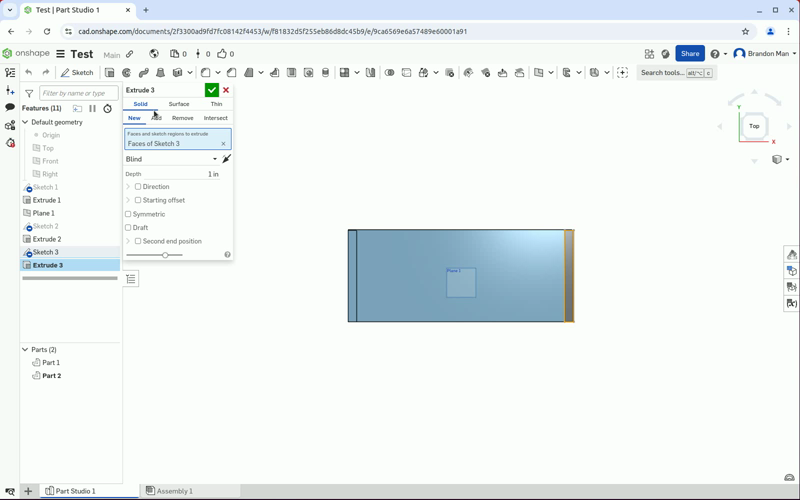
mouse_move(186, 120)
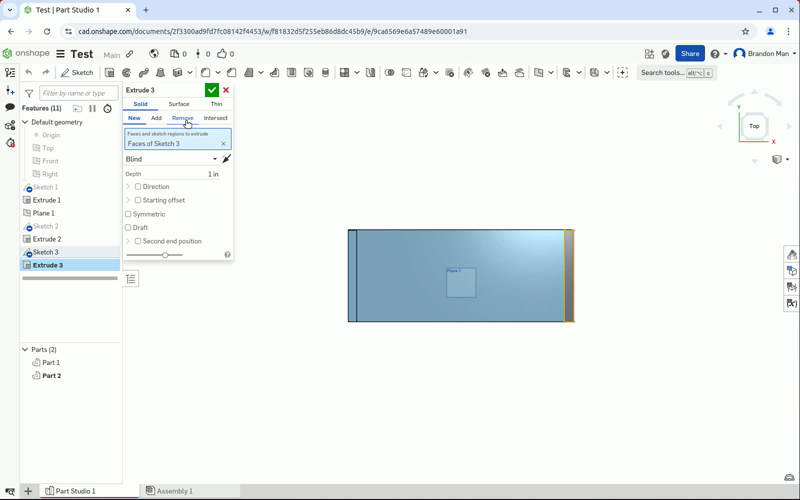
click(186, 120)
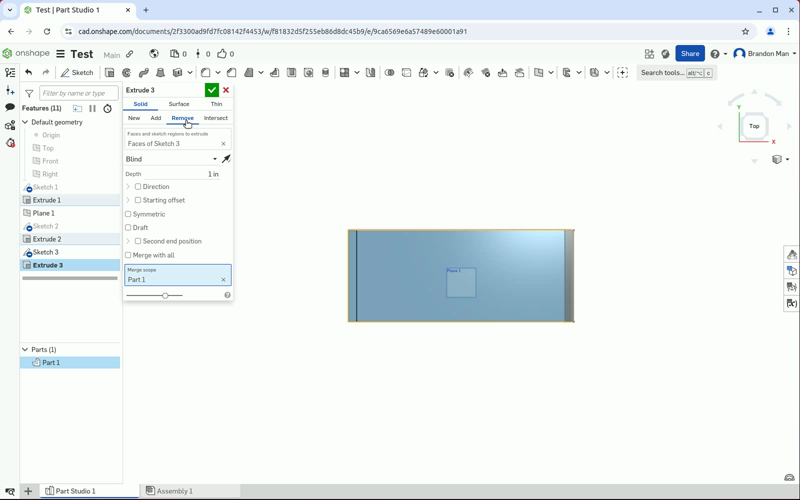
key(tab, 4)
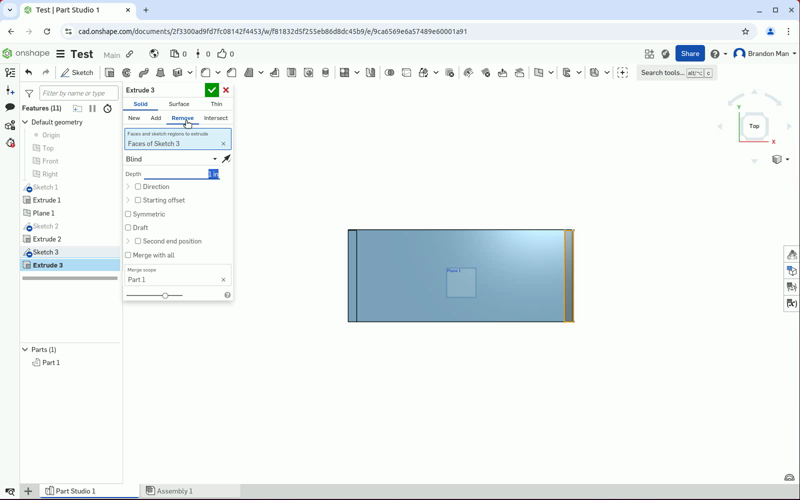
text(0.963)
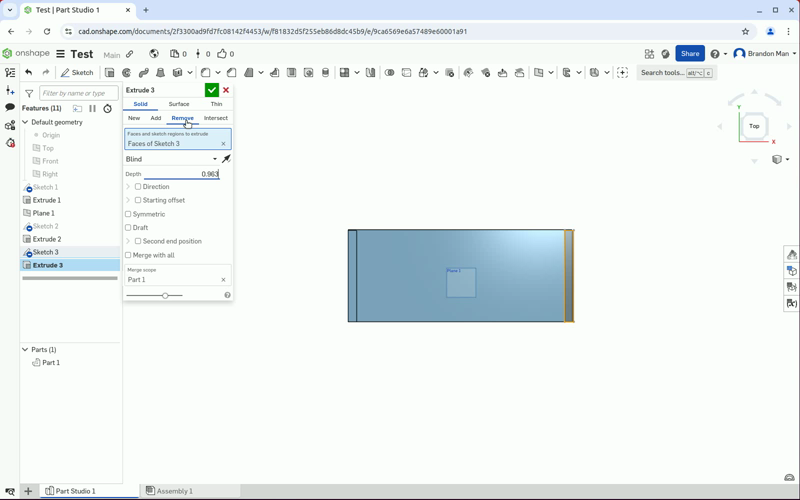
key(tab, 6)
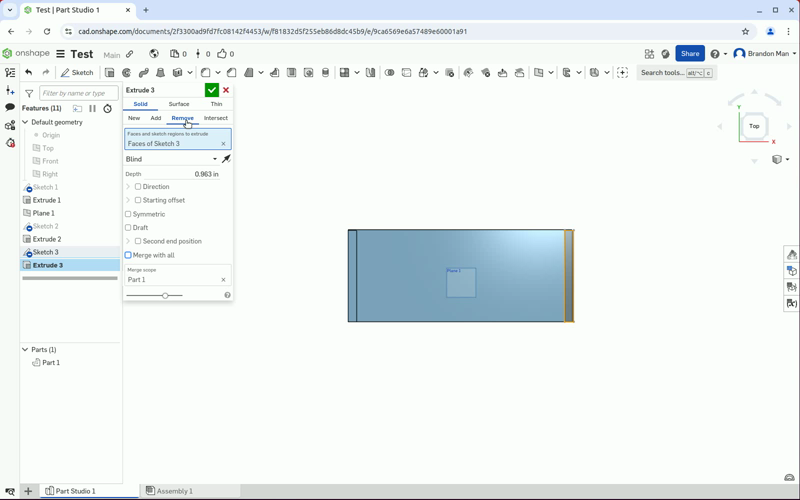
key(space)
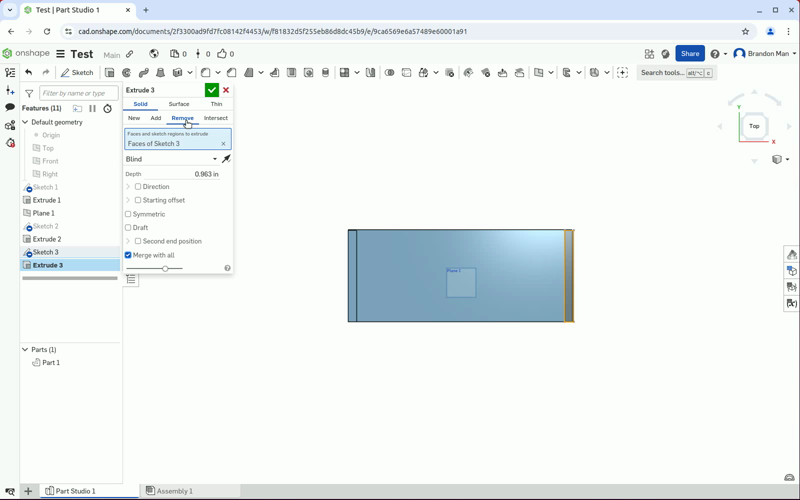
key(enter)
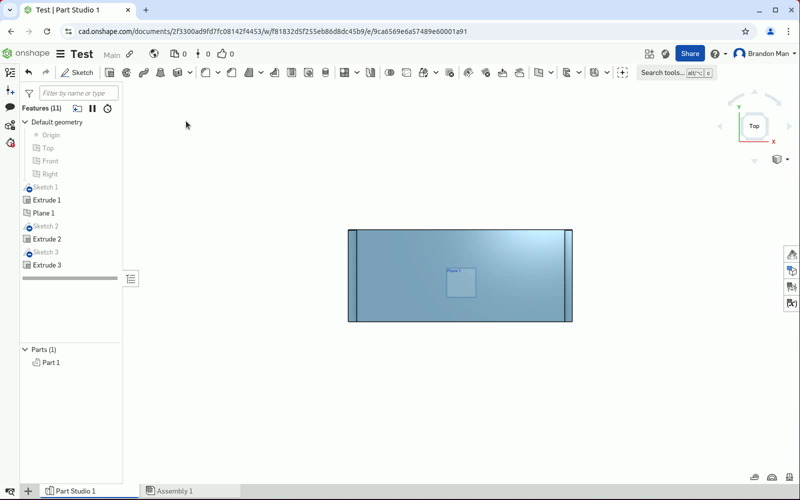
key(shift+h)
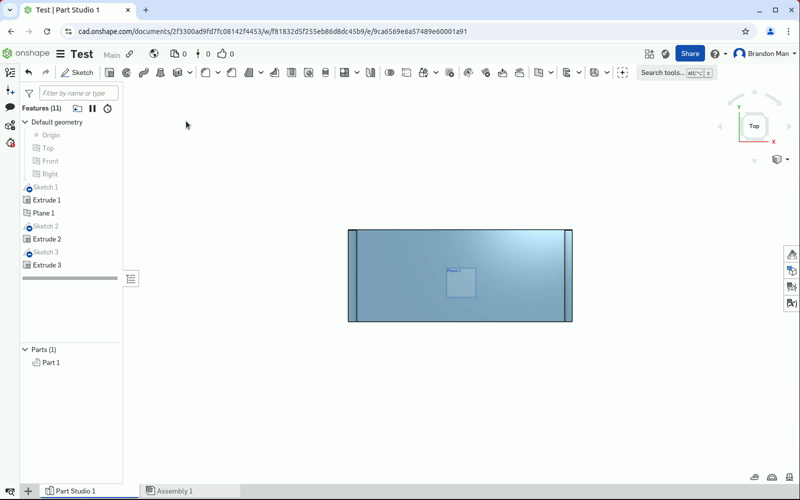
key(shift+h)
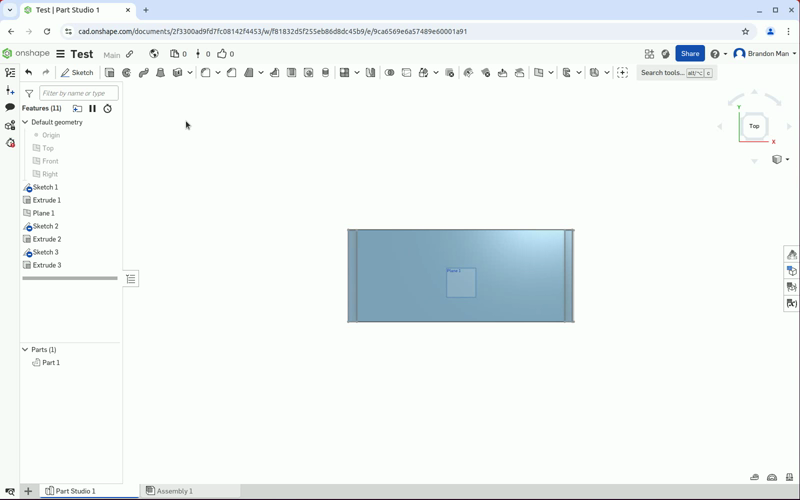
key(shift+7)
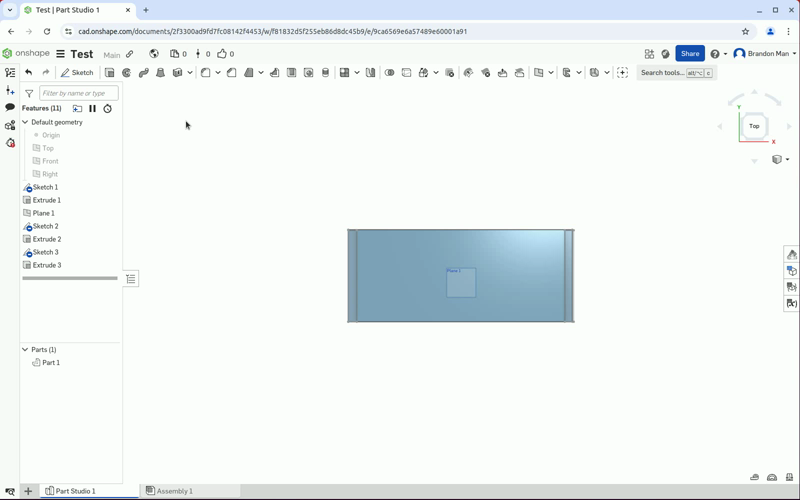
key(up, 3)
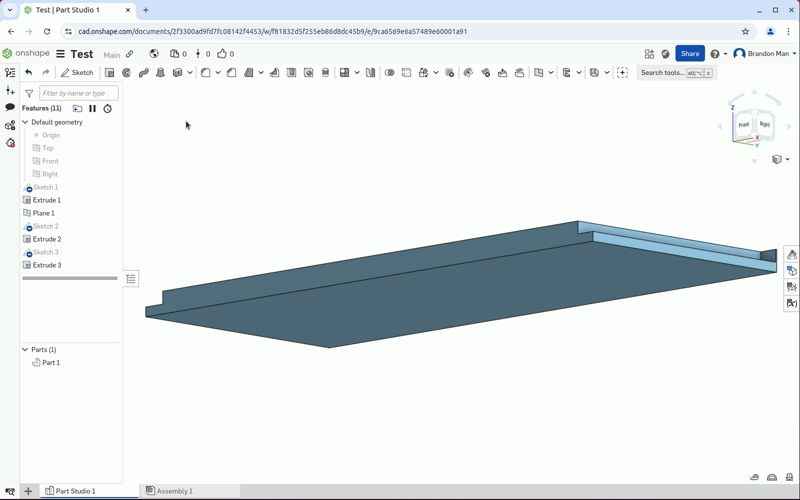
key(left, 3)
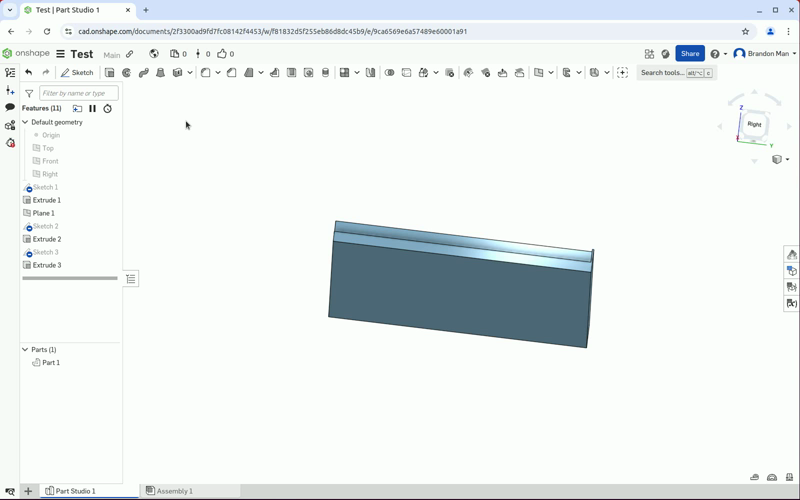
key(right, 3)
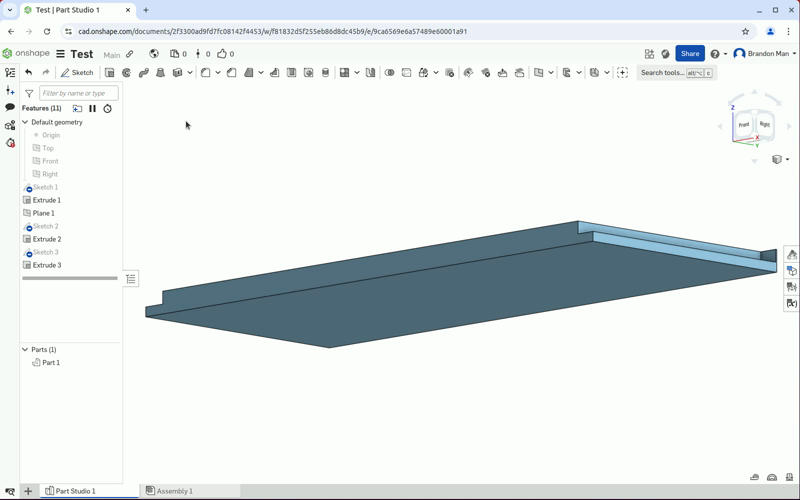
key(down, 3)
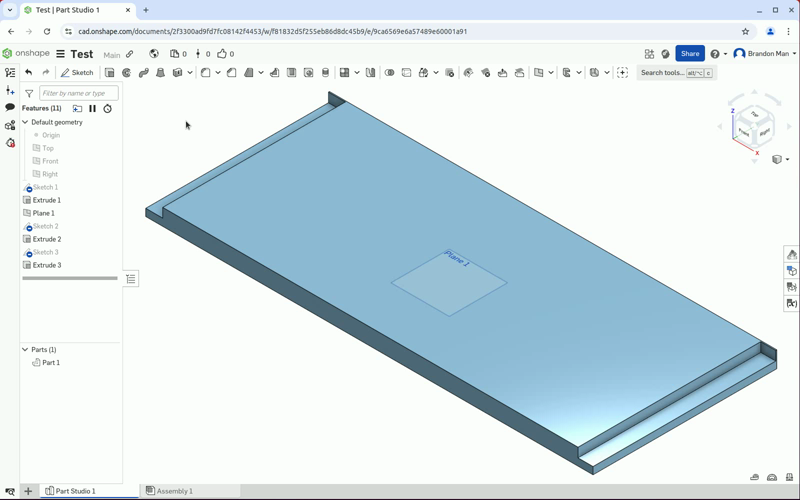
mouse_move(73, 189)
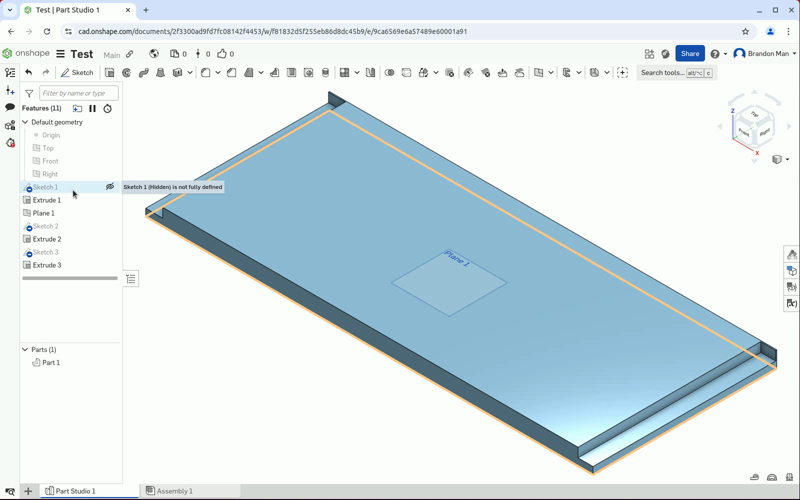
click(73, 189)